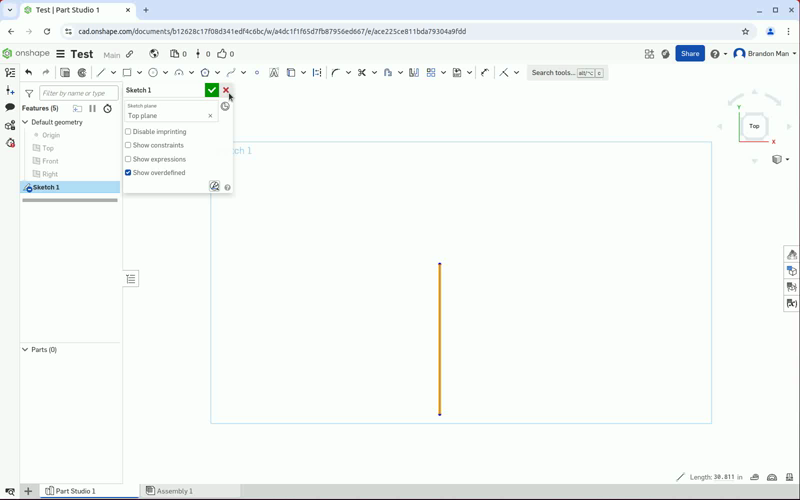
key(shift+h)
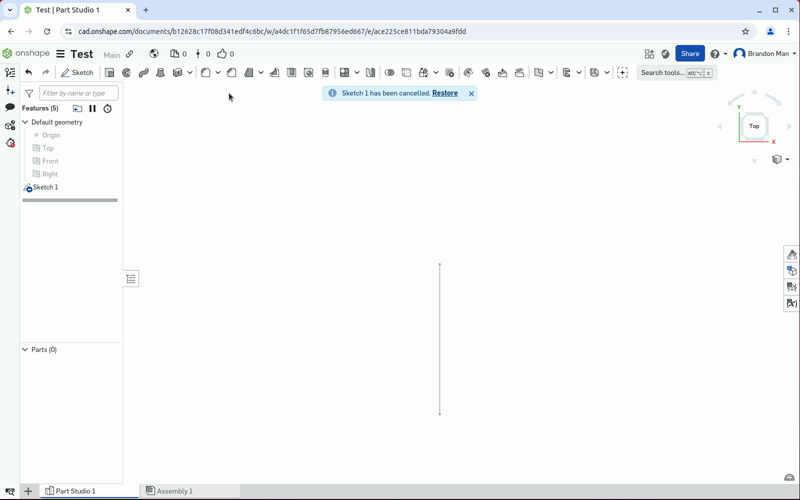
mouse_move(73, 352)
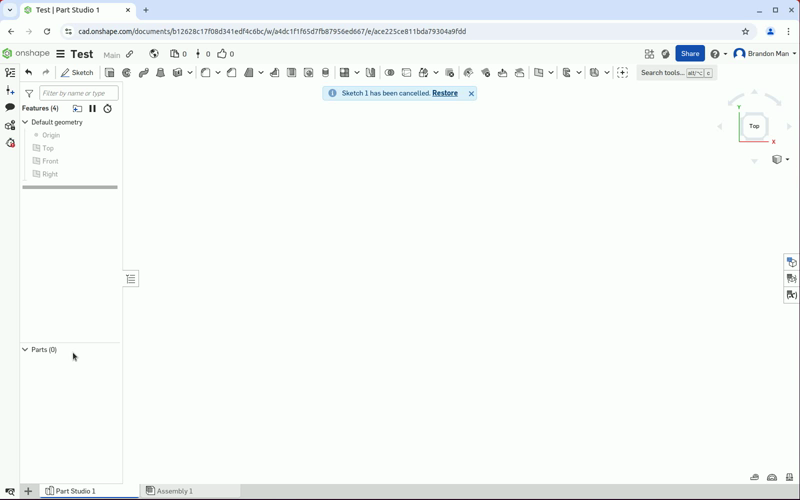
key(y)
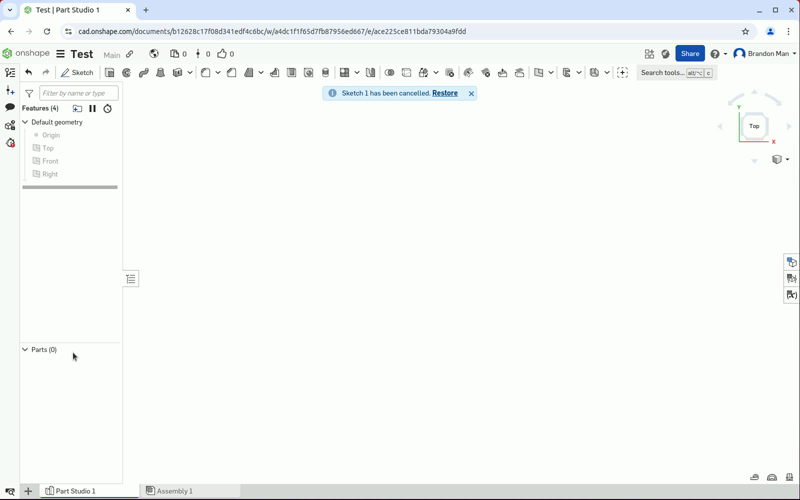
key(shift+p)
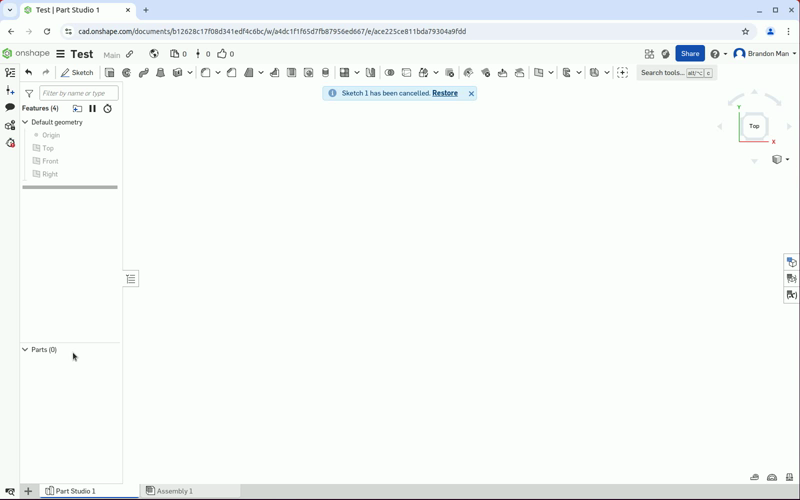
key(space)
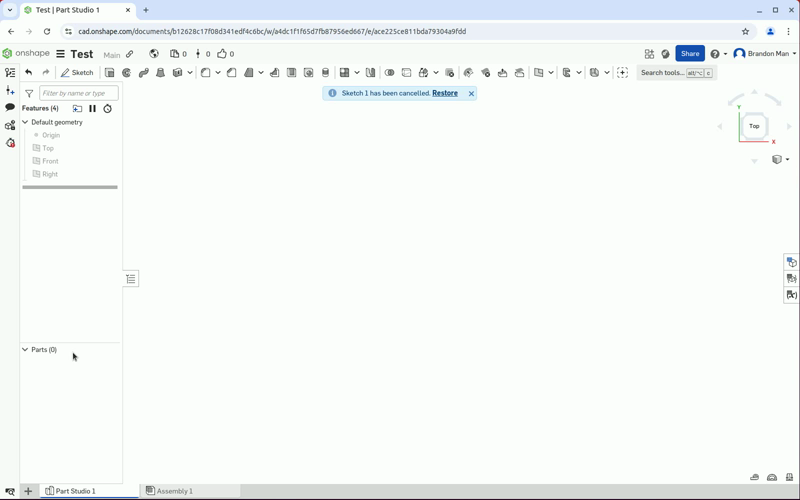
key_down(shift)
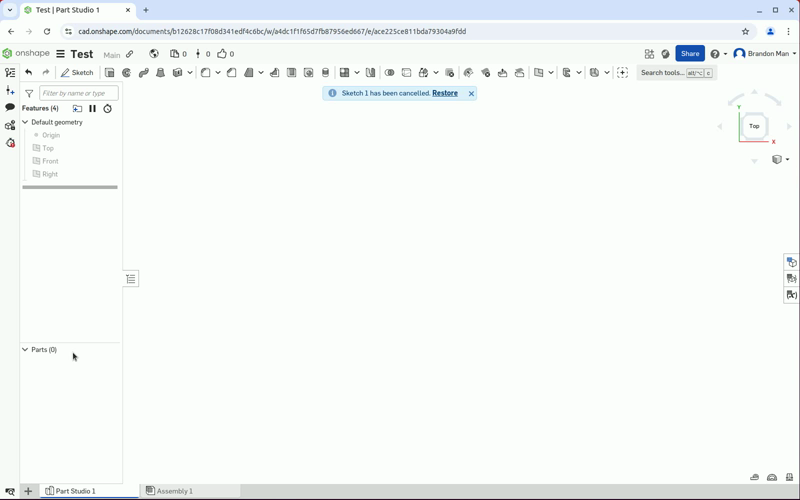
key(up)
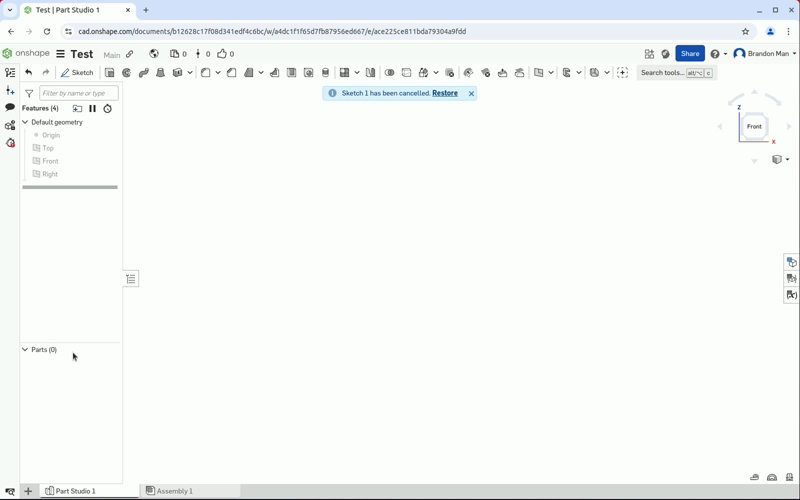
key_up(shift)
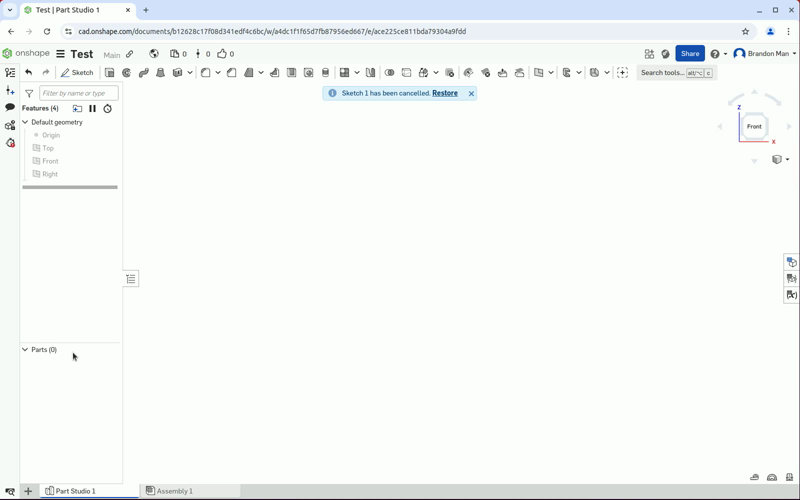
mouse_move(73, 352)
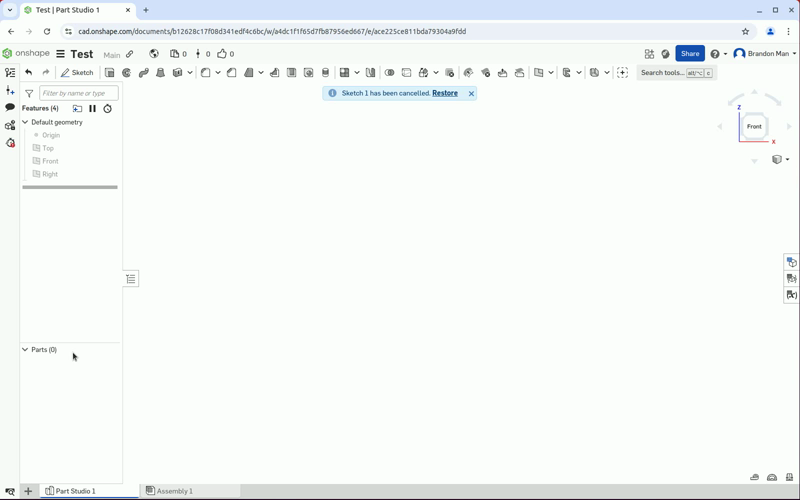
key(shift+y)
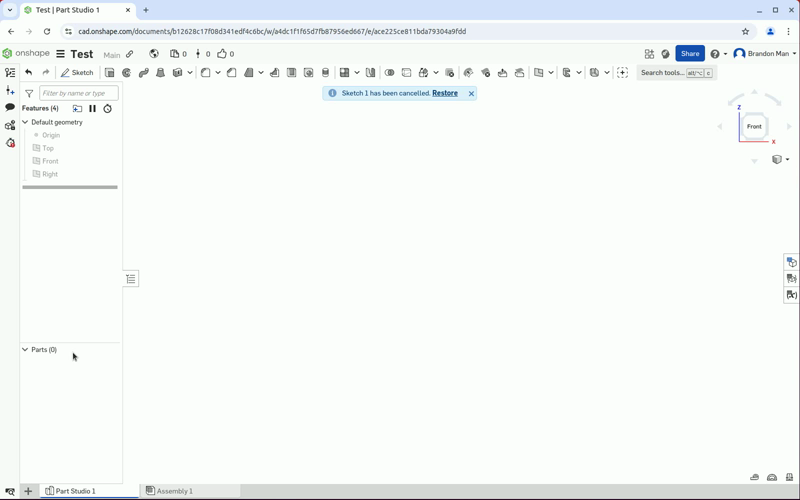
key(shift+s)
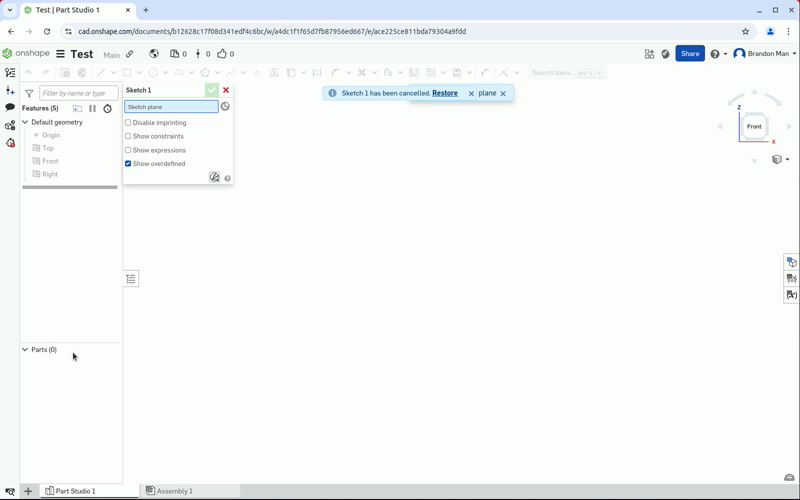
mouse_move(73, 163)
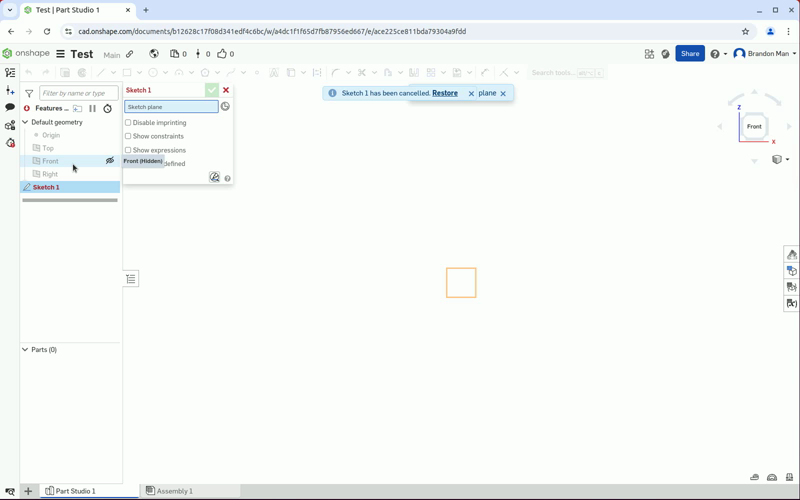
click(73, 163)
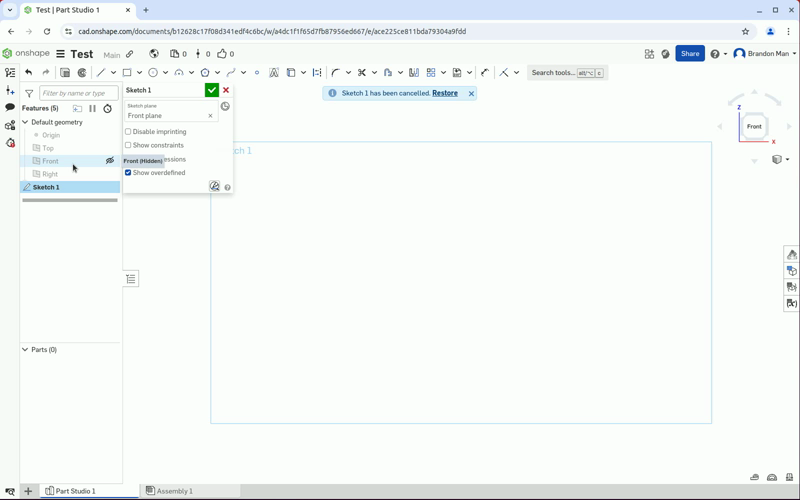
mouse_move(73, 352)
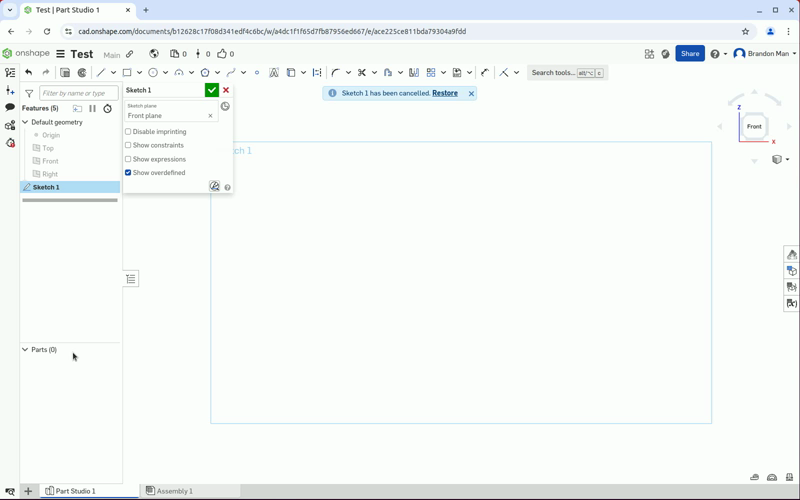
key(y)
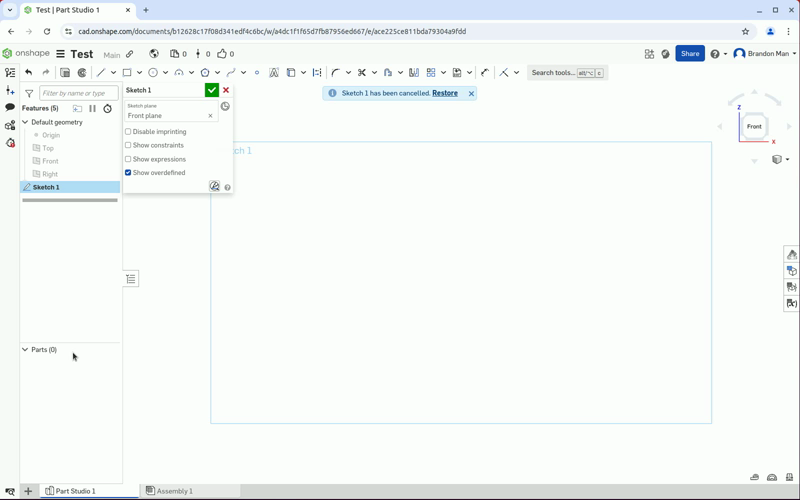
key(c)
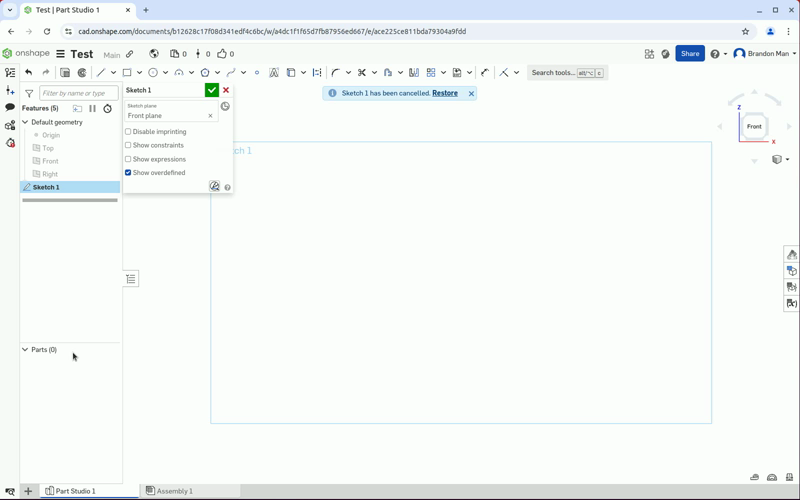
key_down(shift)
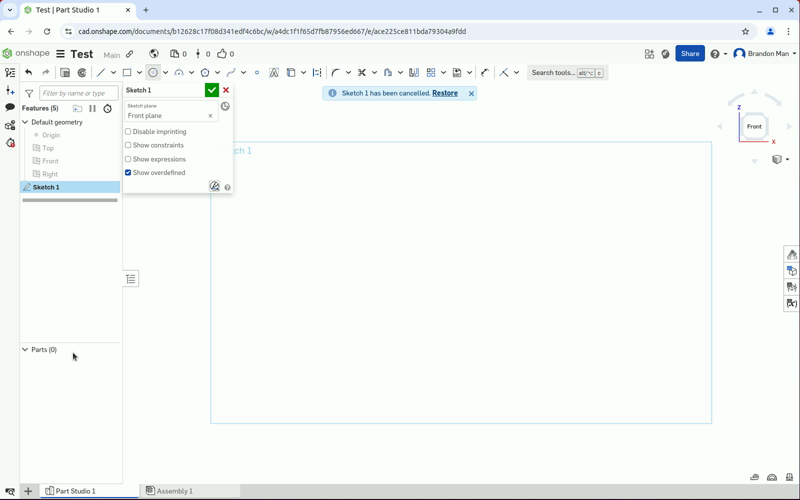
mouse_move(461, 282)
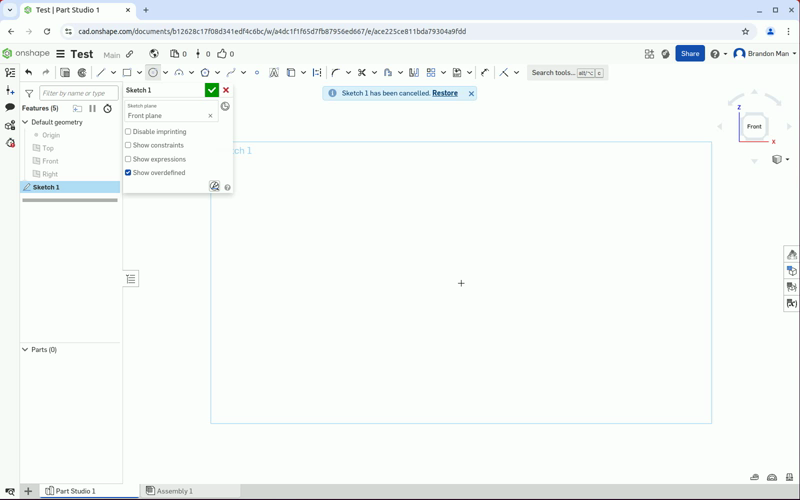
click(461, 282)
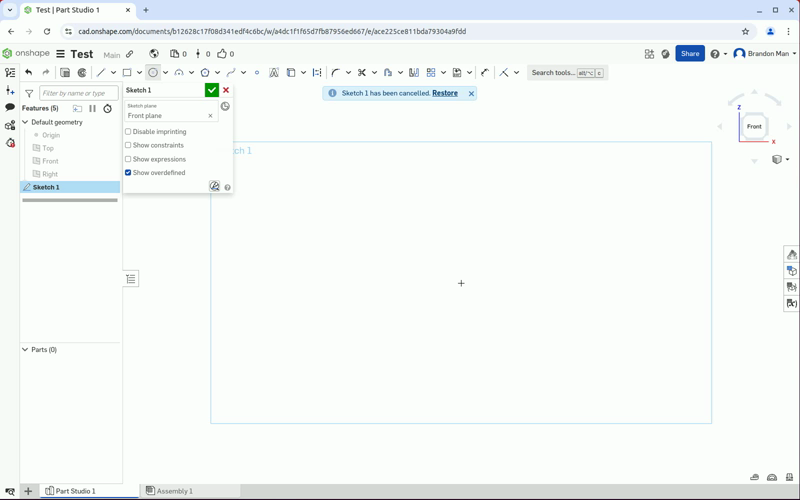
key_up(shift)
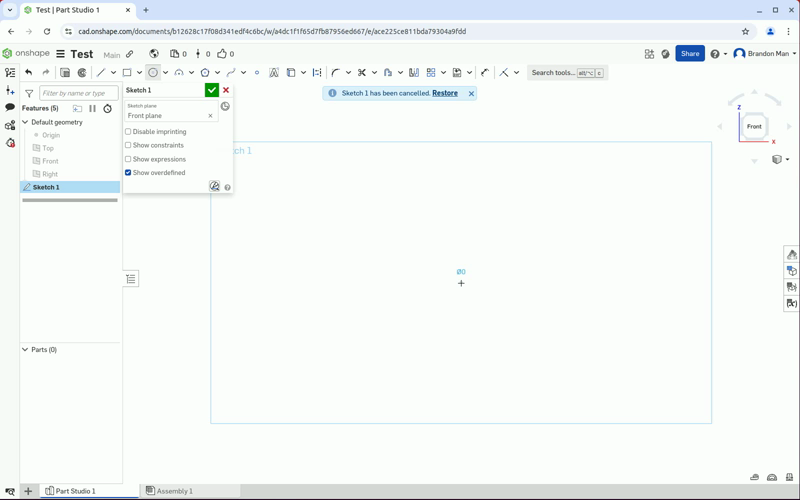
mouse_move(574, 282)
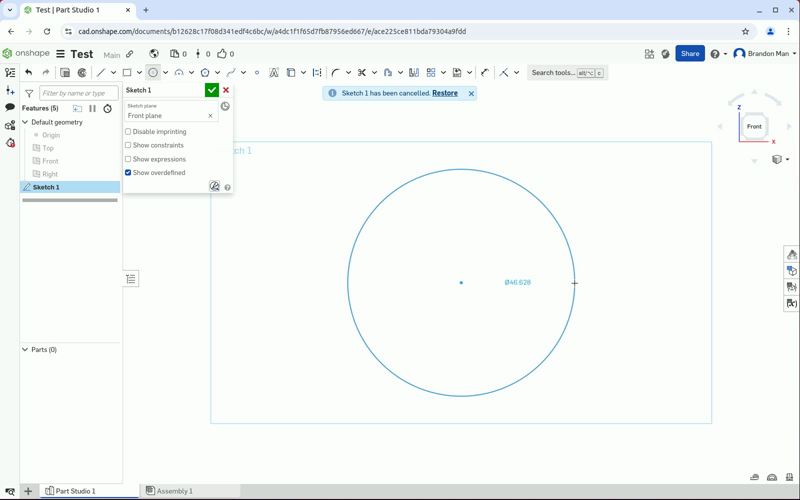
click(574, 282)
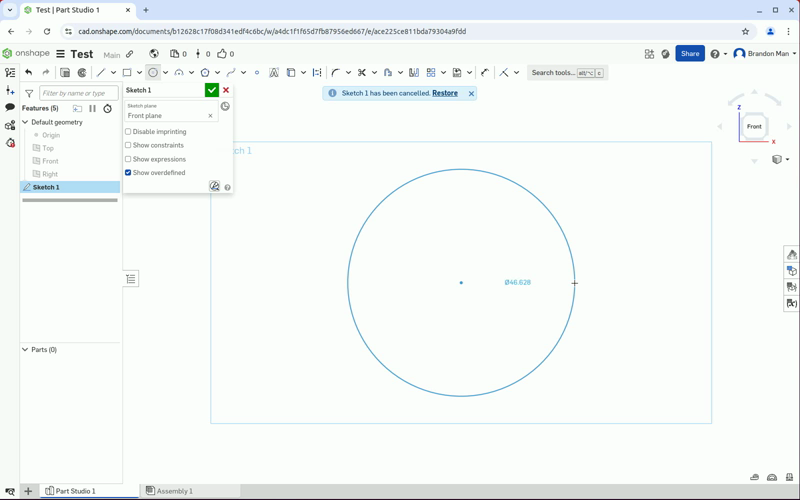
key(esc)
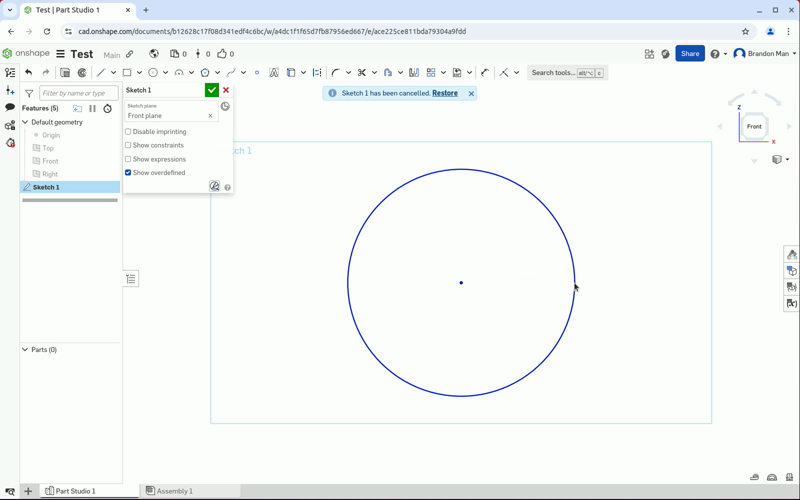
mouse_move(533, 292)
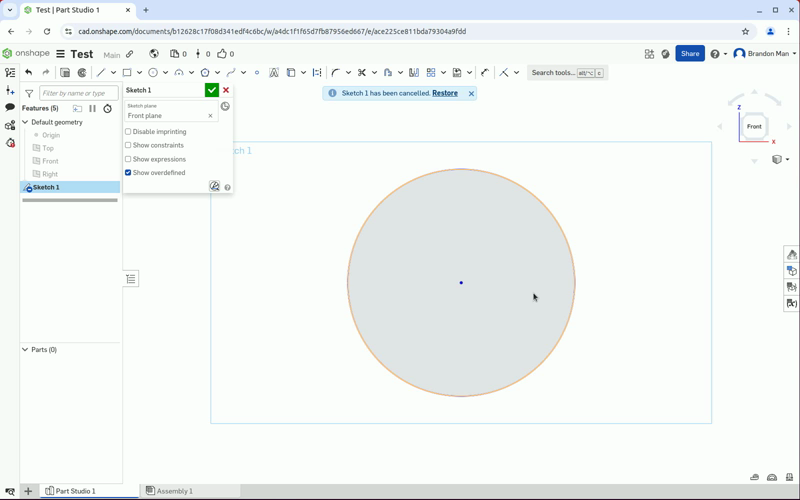
click(533, 292)
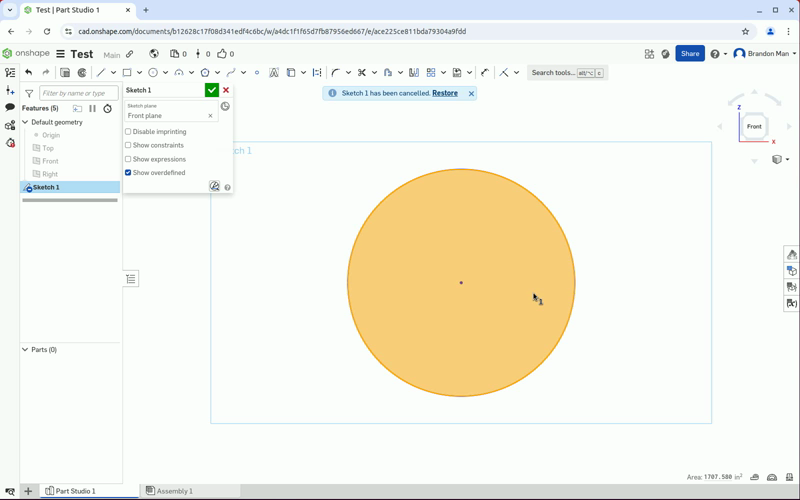
mouse_move(73, 352)
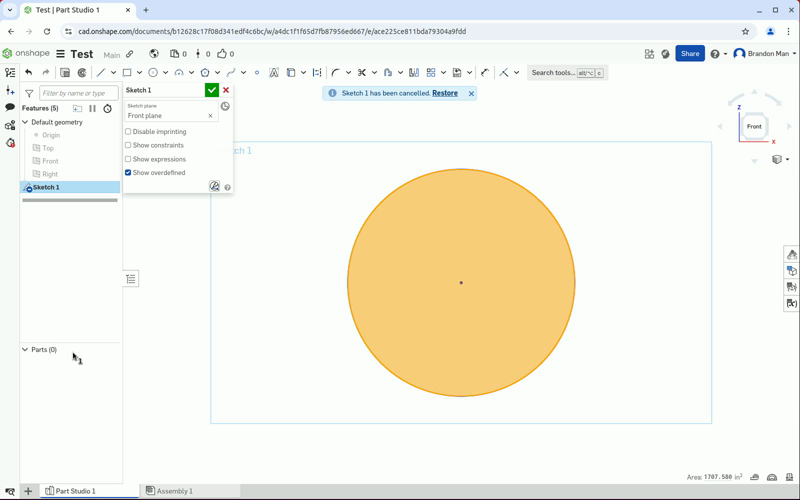
key(shift+y)
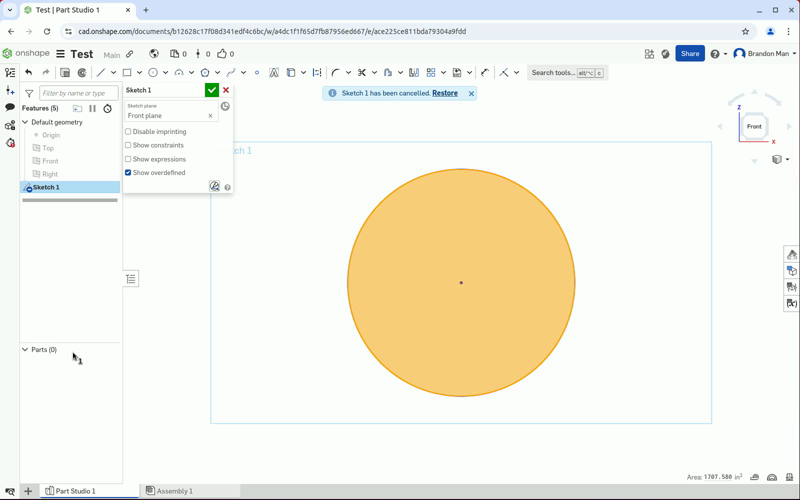
key(shift+e)
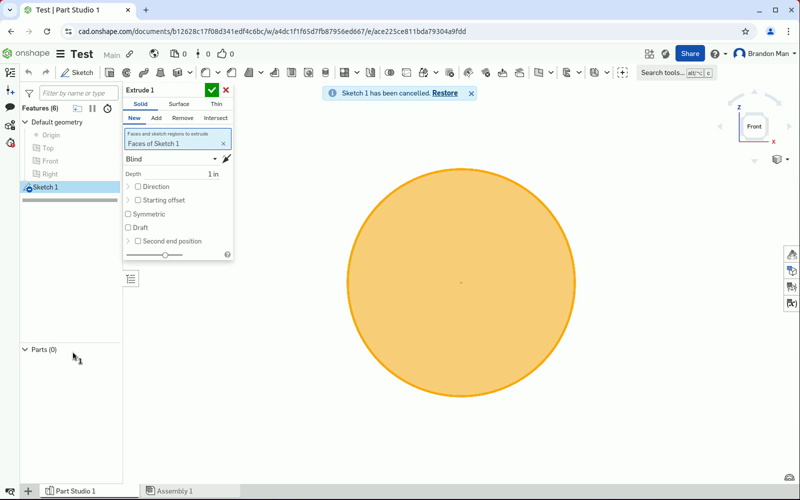
mouse_move(143, 106)
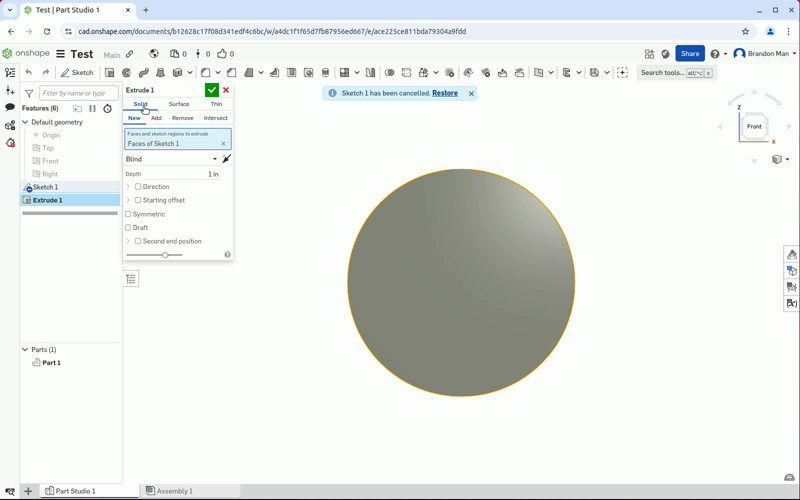
click(143, 106)
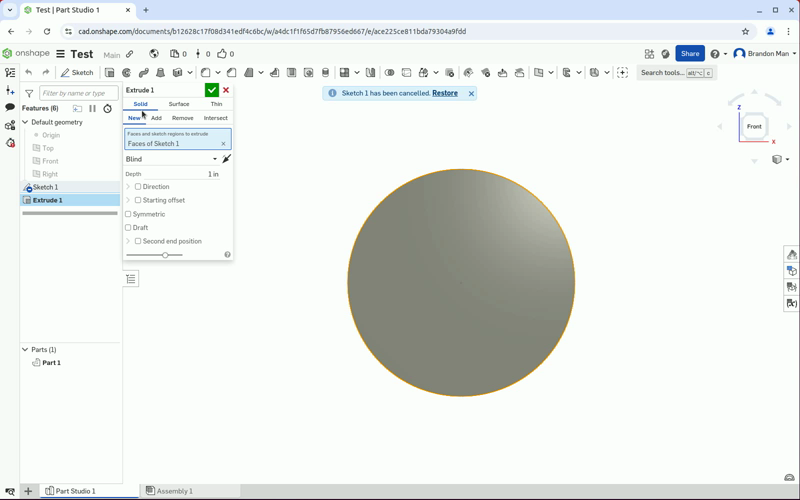
mouse_move(137, 120)
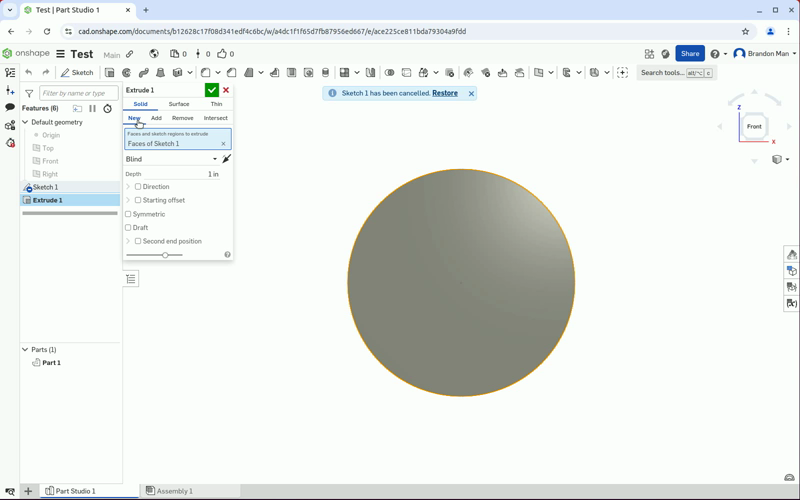
click(137, 120)
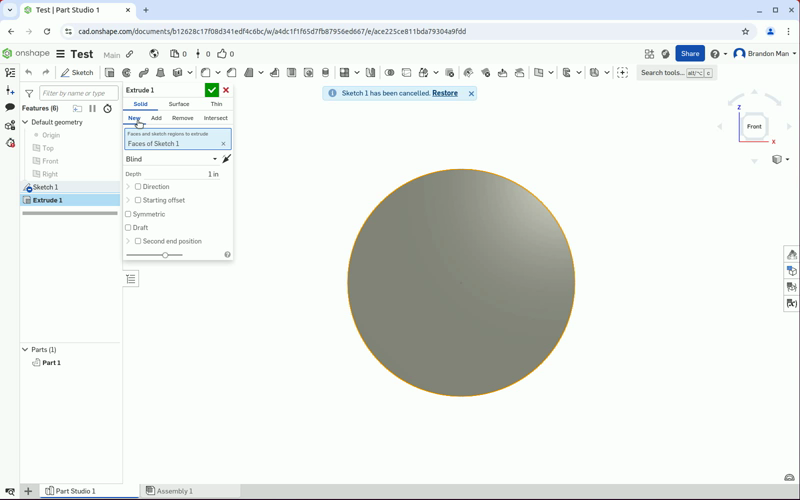
key(tab, 4)
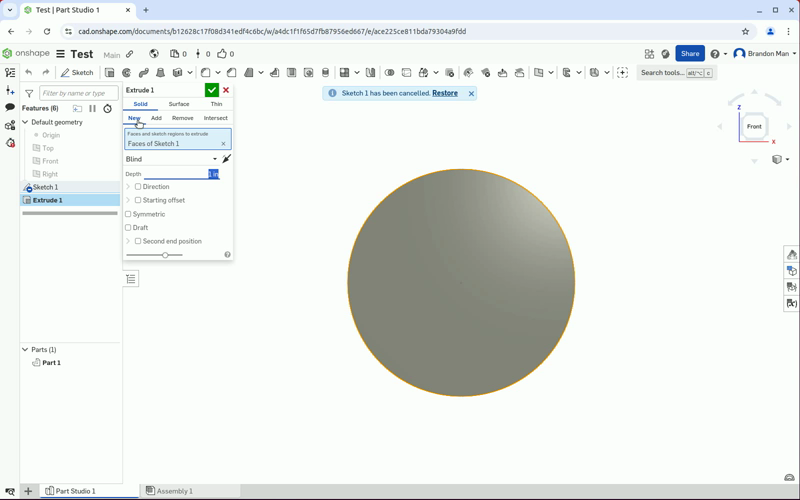
text(46.216)
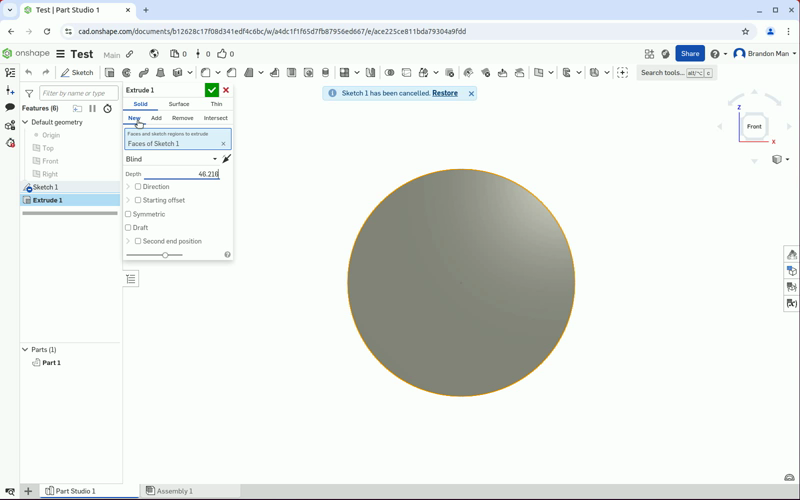
key(tab, 3)
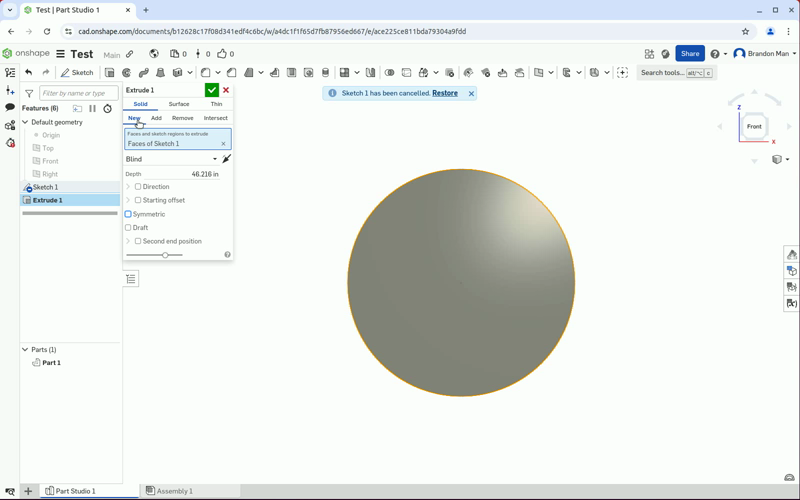
key(space)
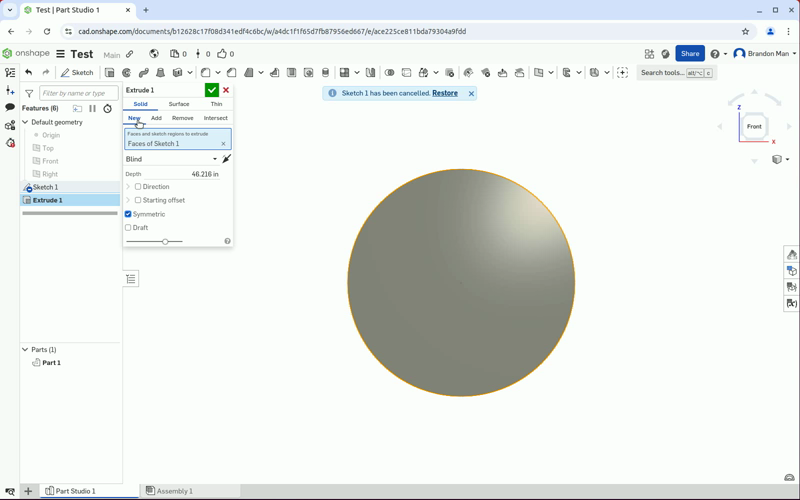
key(enter)
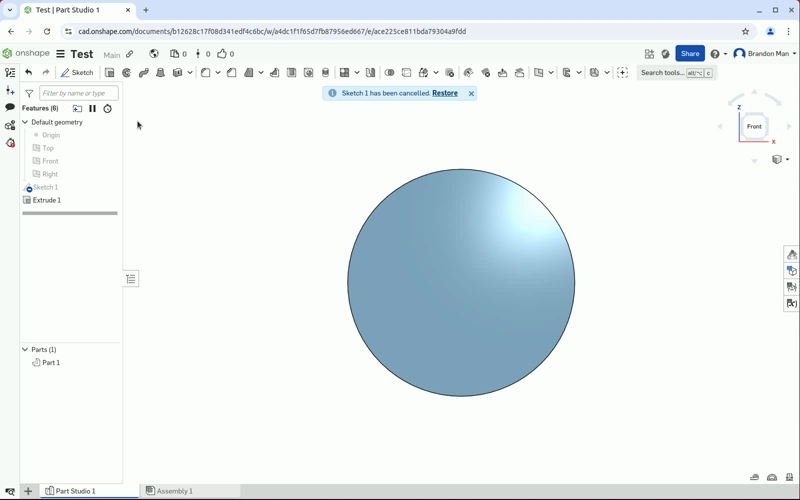
key(shift+h)
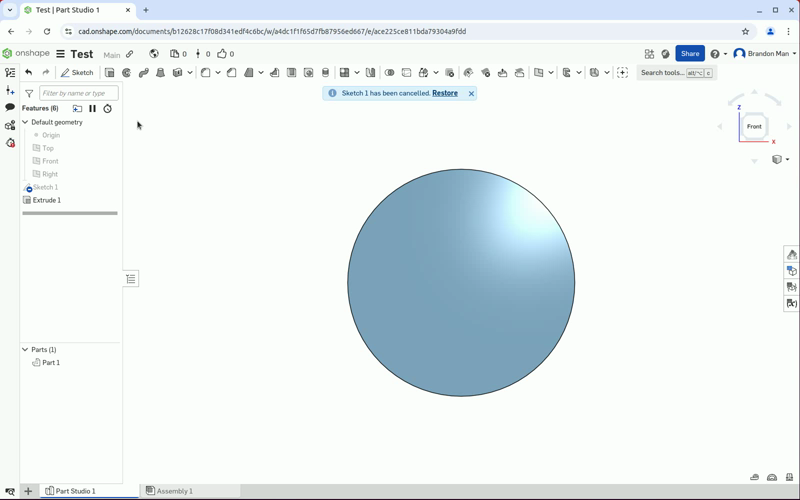
key(shift+h)
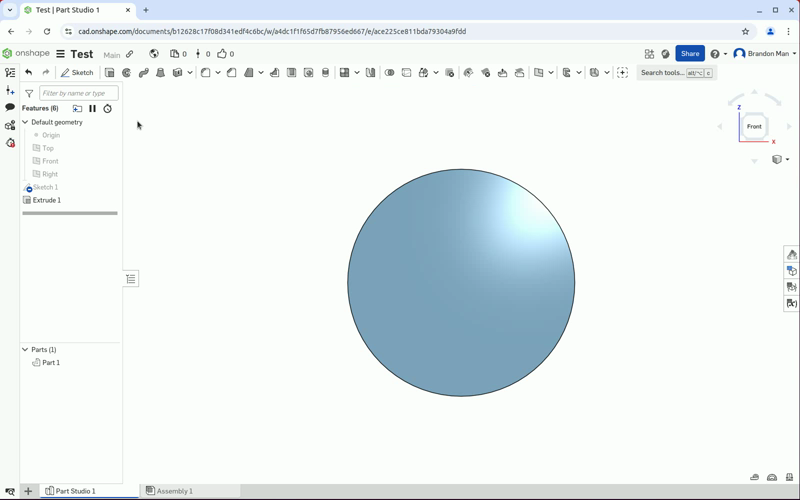
mouse_move(73, 189)
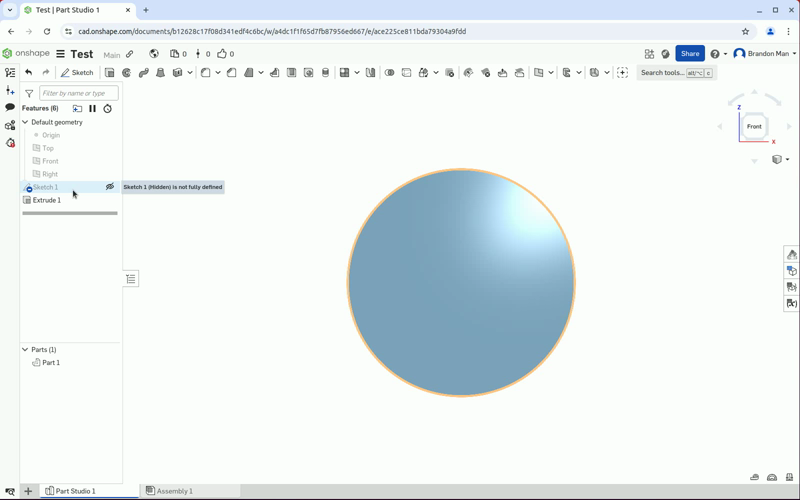
click(73, 189)
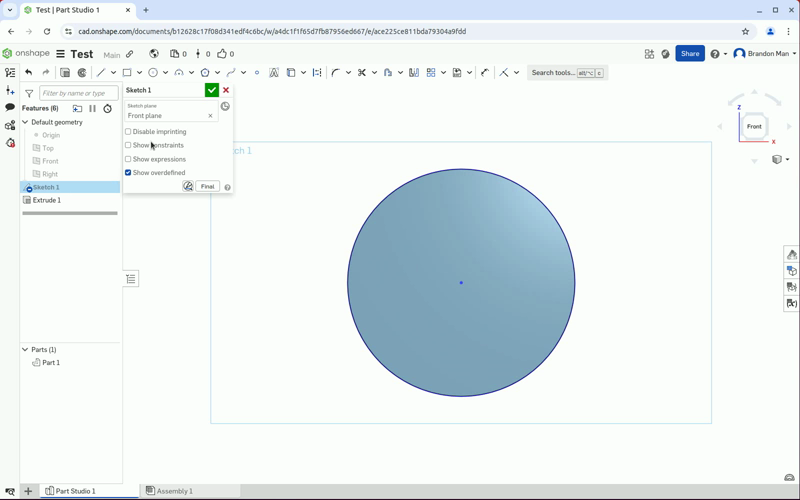
mouse_move(229, 92)
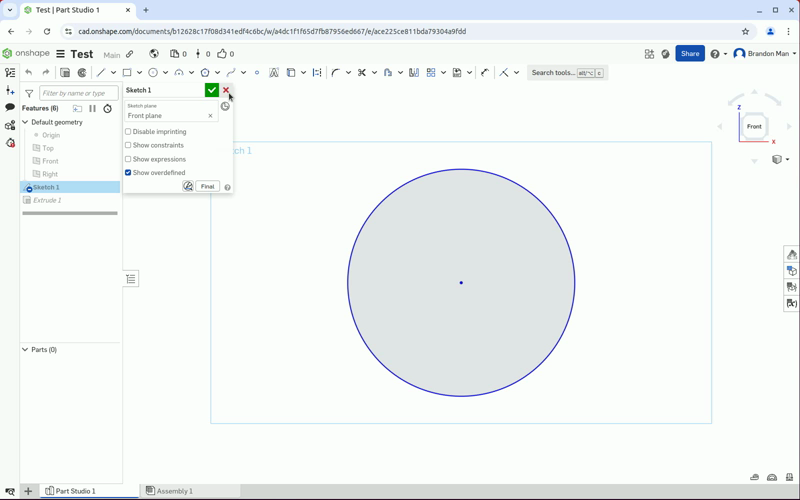
click(229, 92)
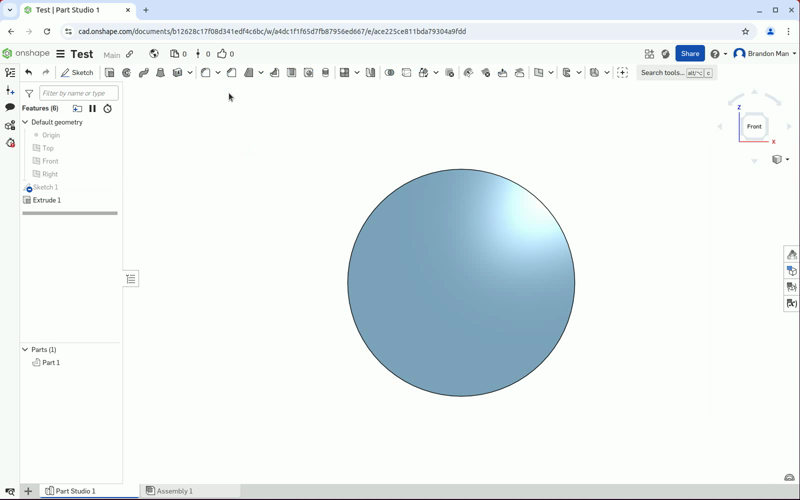
mouse_move(73, 352)
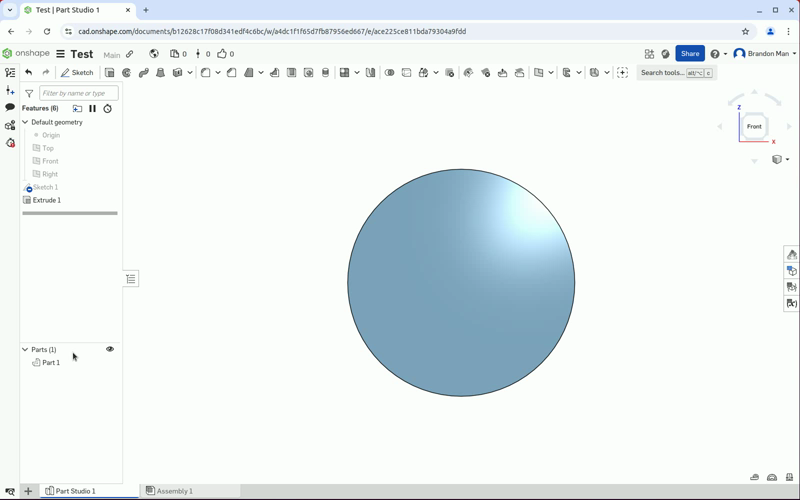
key(y)
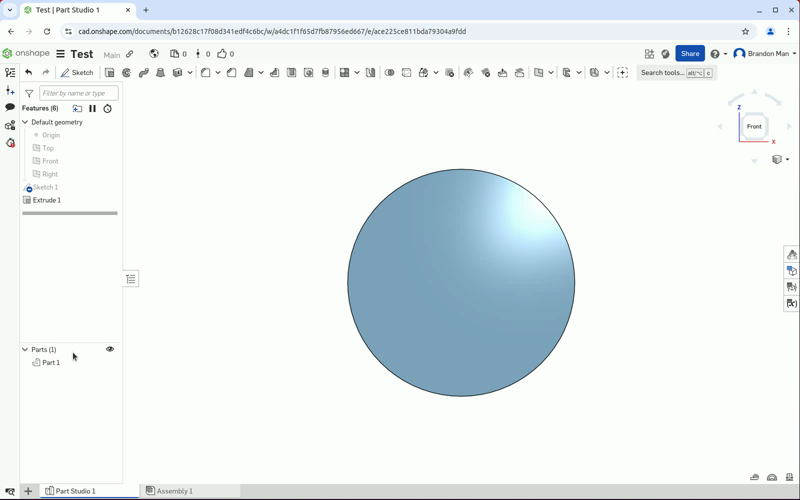
key(shift+p)
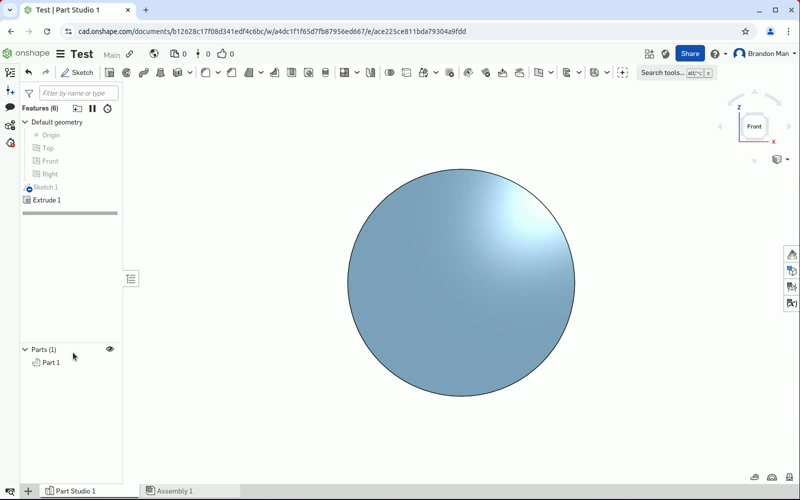
key(space)
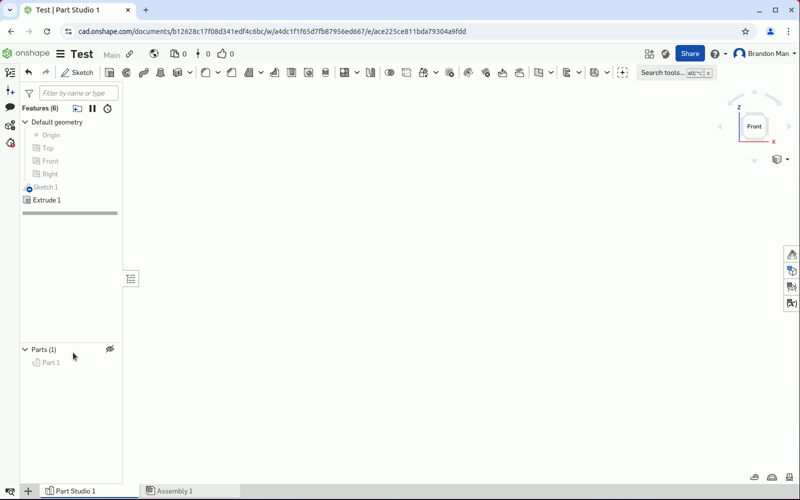
key_down(shift)
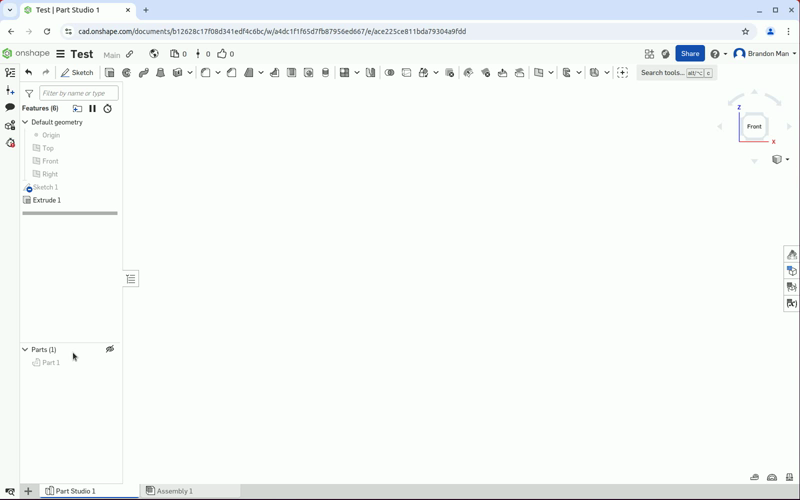
key(down)
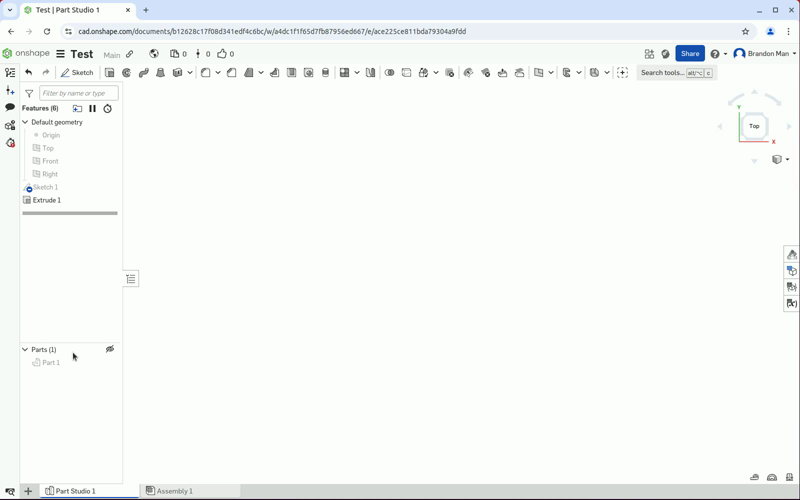
key_up(shift)
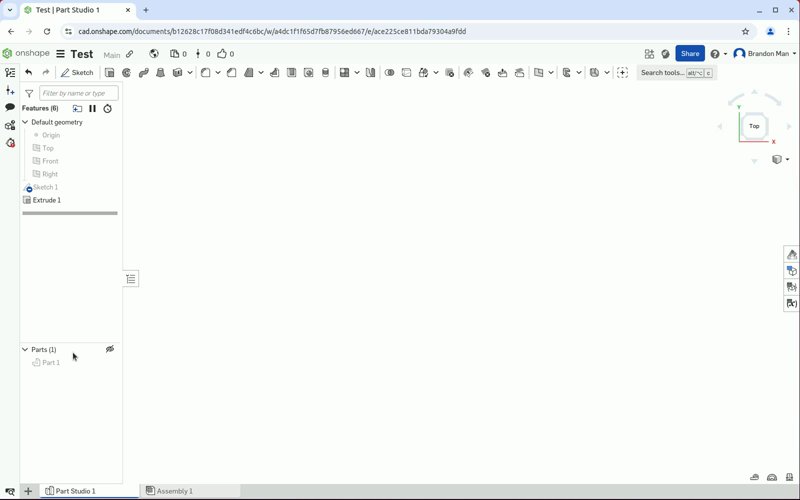
mouse_move(73, 352)
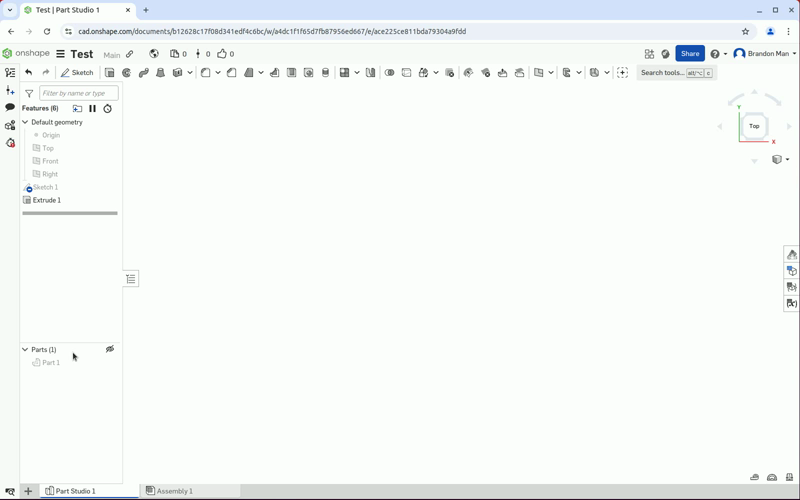
key(shift+y)
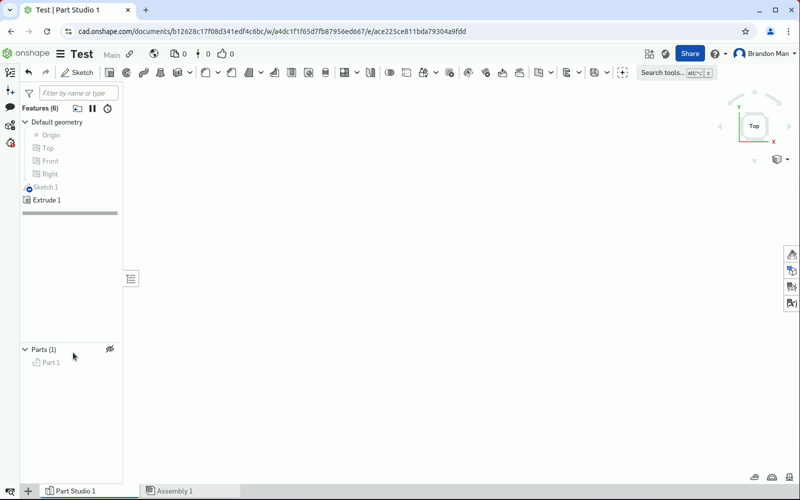
key(shift+s)
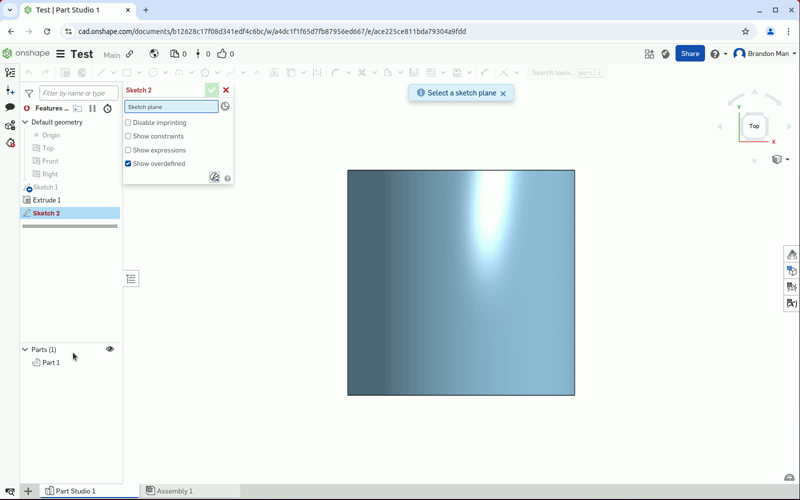
mouse_move(73, 150)
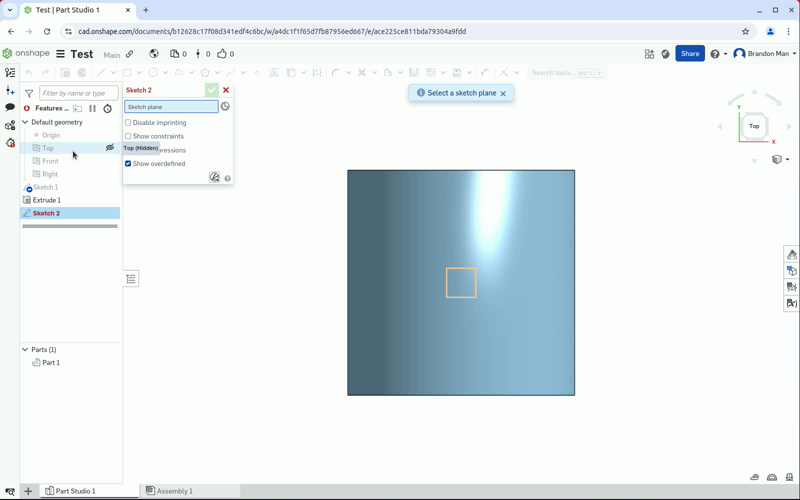
click(73, 150)
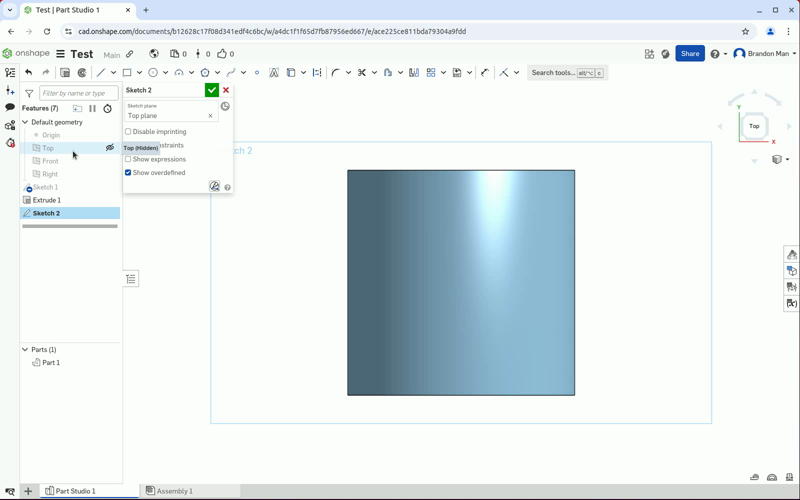
mouse_move(73, 352)
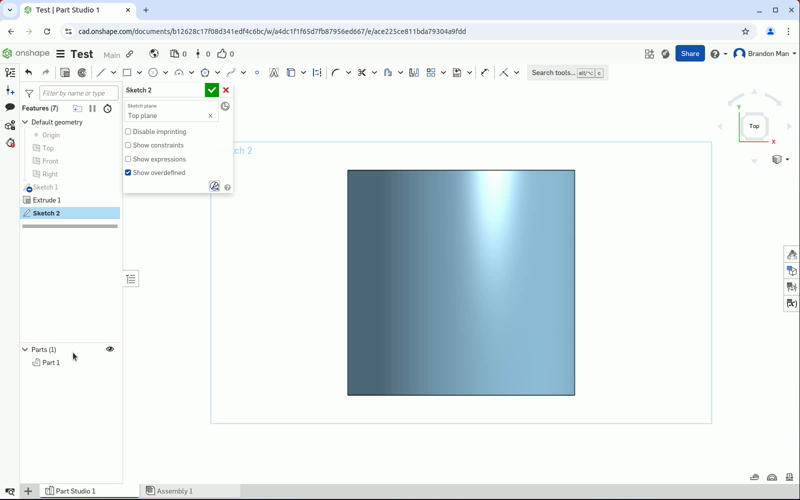
key(y)
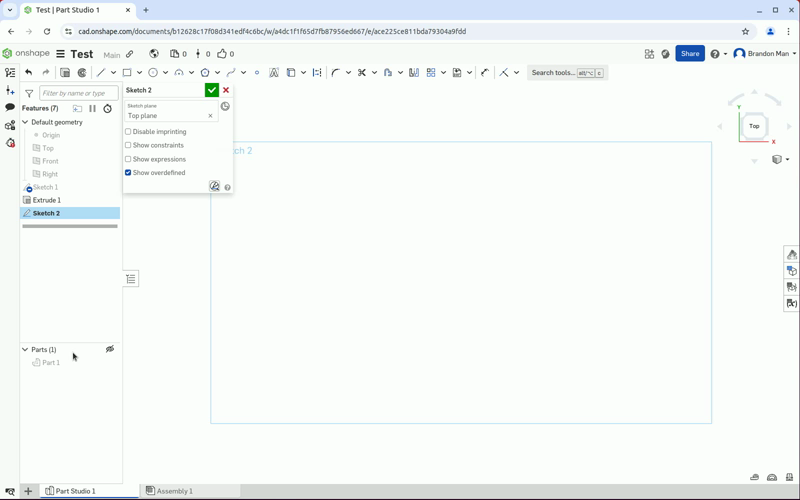
key(l)
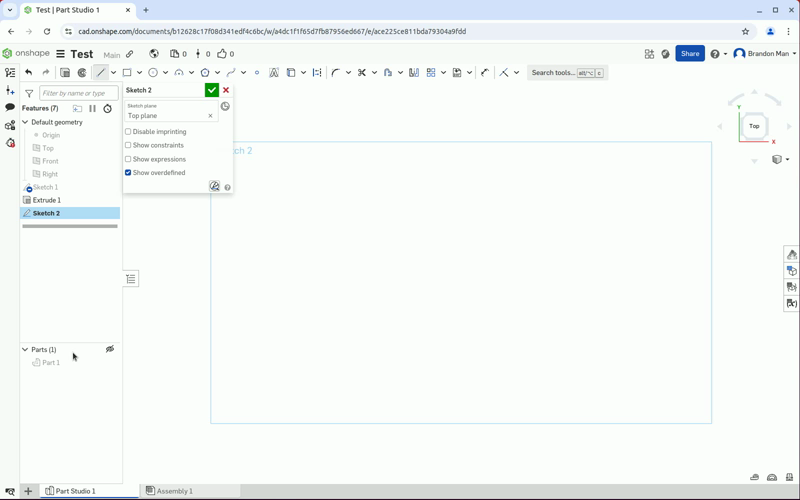
key_down(shift)
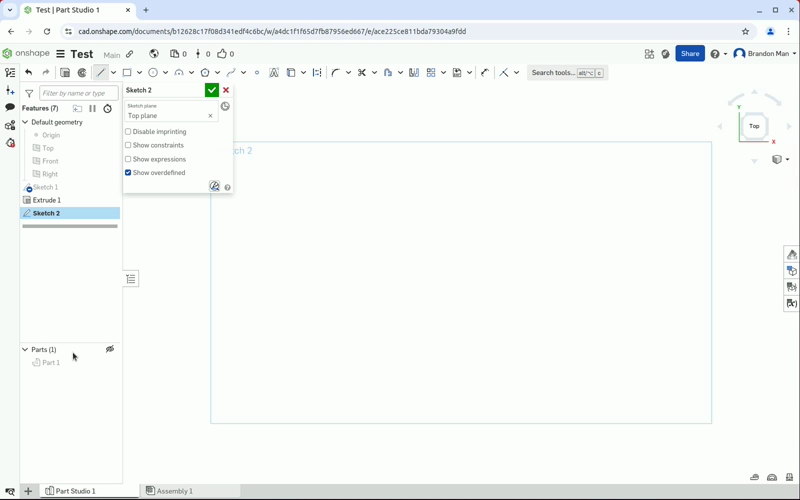
mouse_move(310, 414)
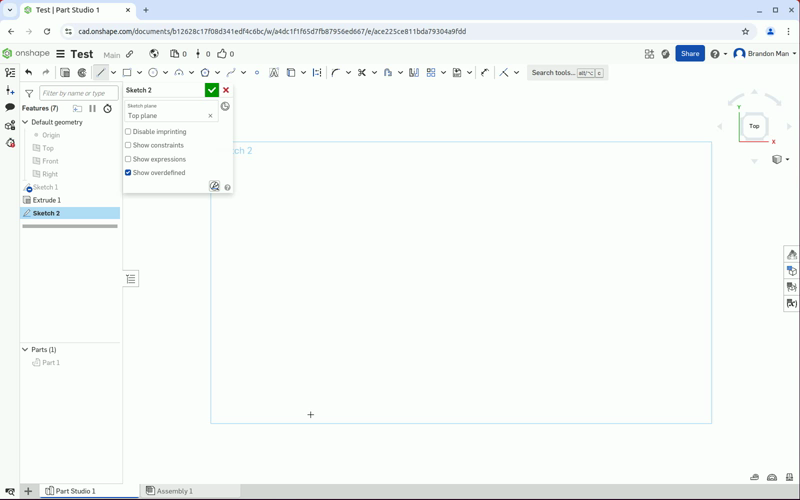
click(310, 414)
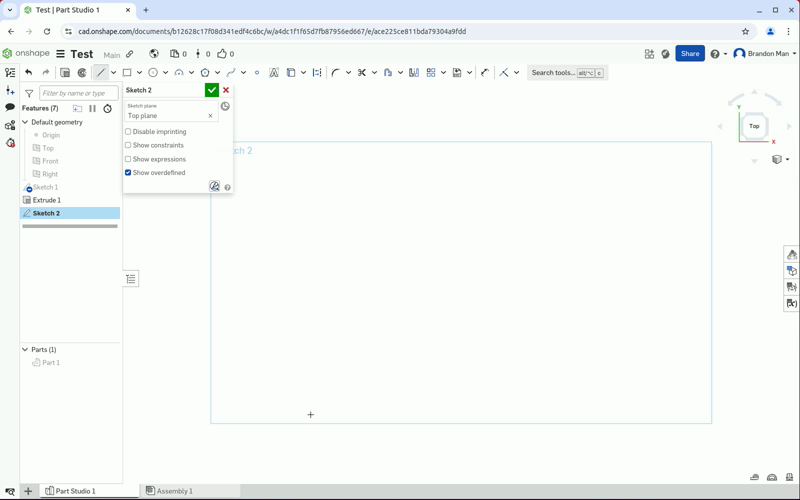
key_up(shift)
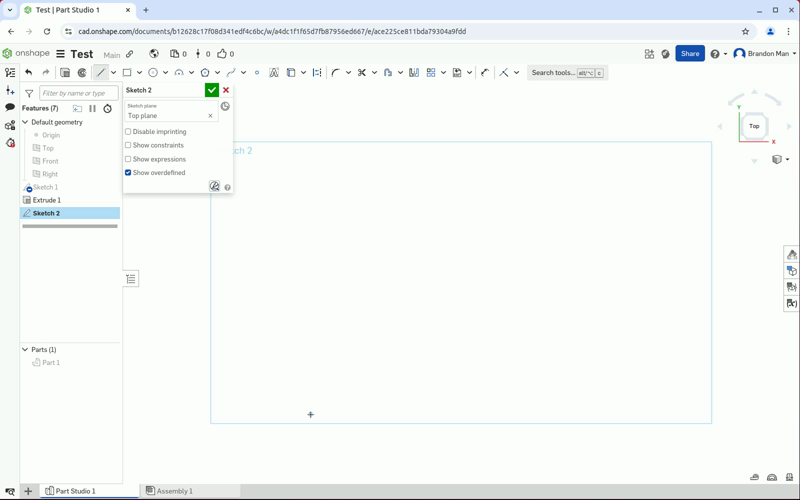
key_down(shift)
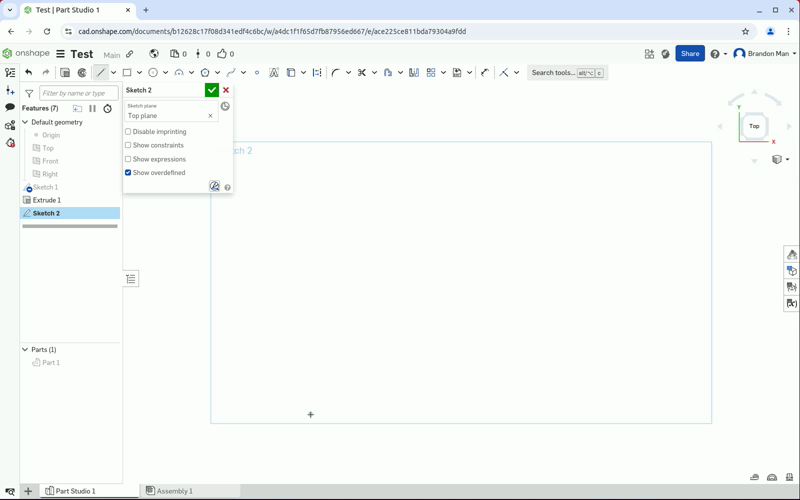
mouse_move(589, 414)
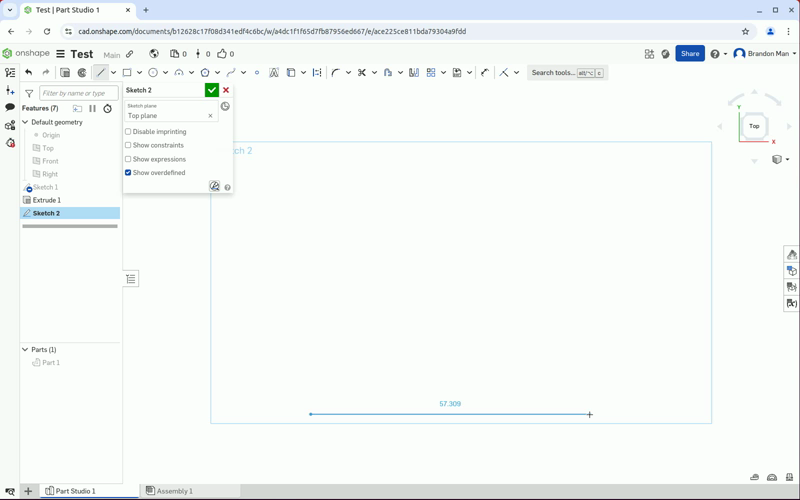
click(589, 414)
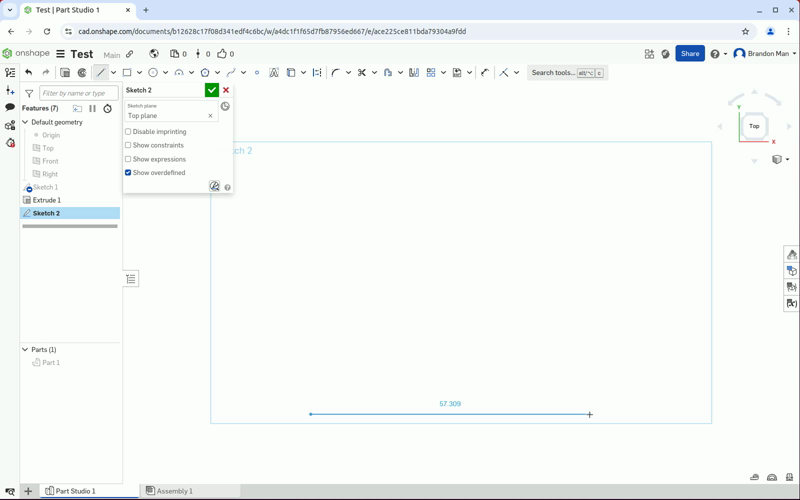
key_up(shift)
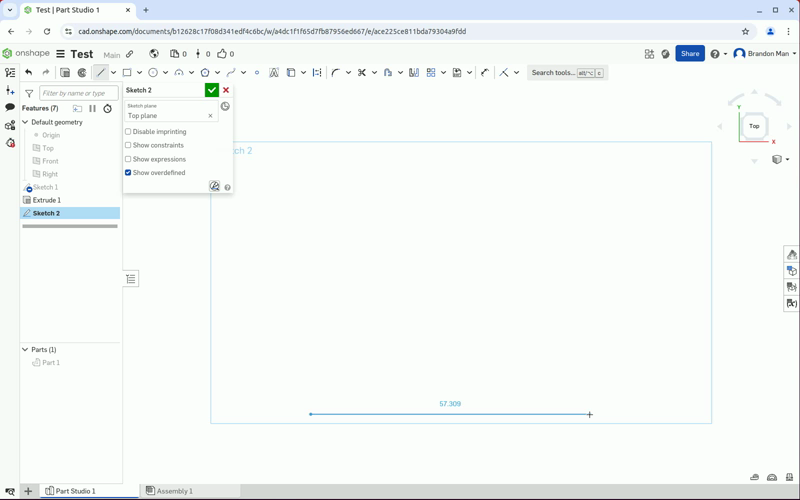
key_down(shift)
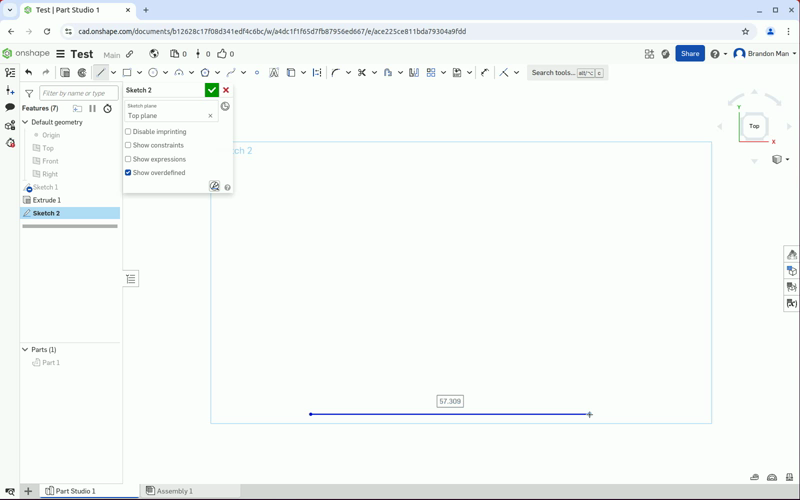
mouse_move(589, 167)
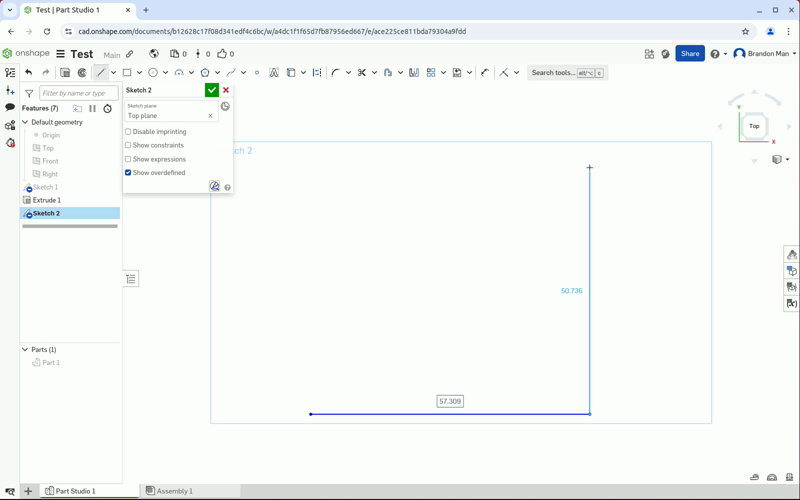
click(589, 167)
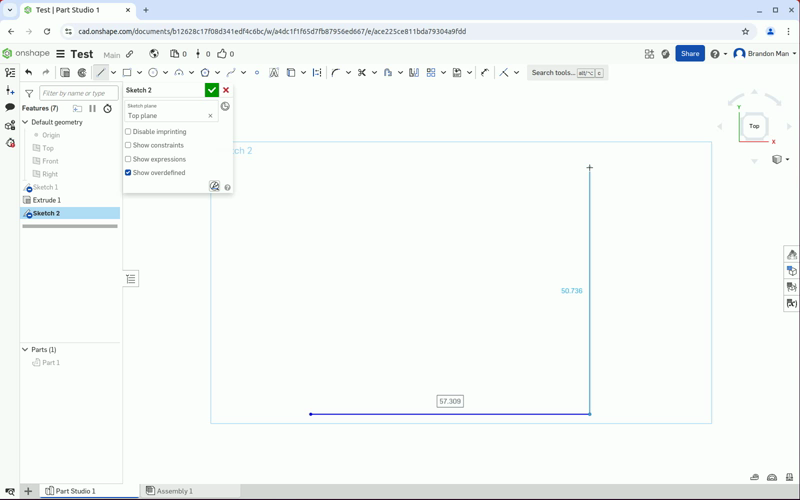
key_up(shift)
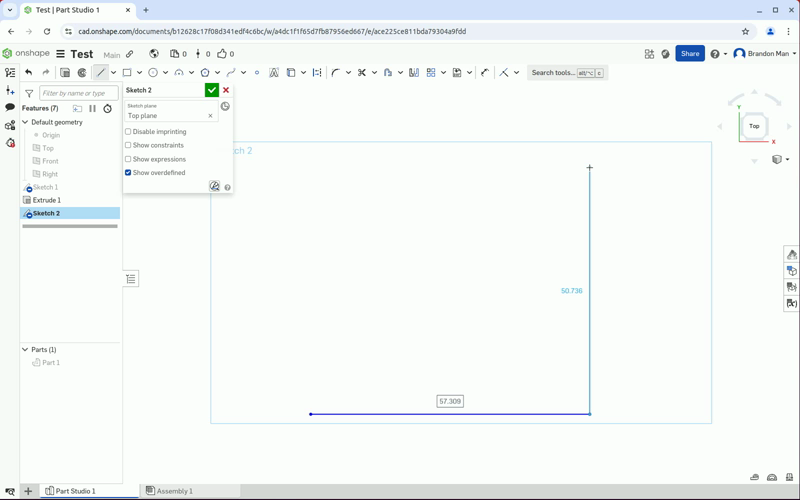
key_down(shift)
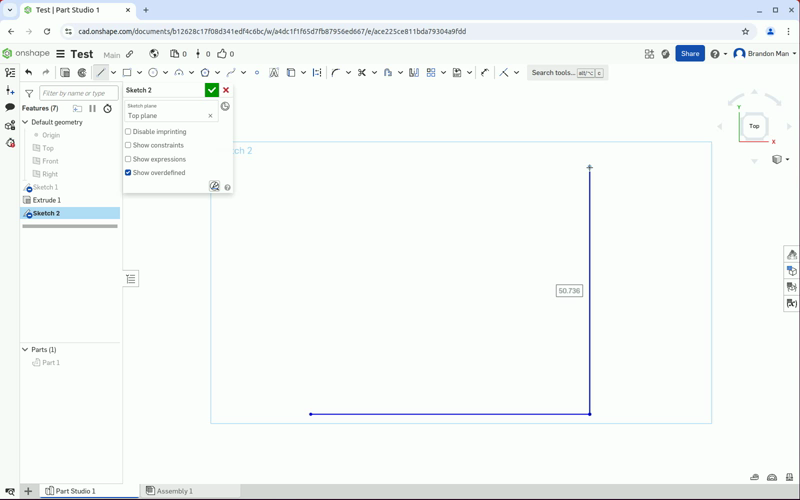
mouse_move(310, 167)
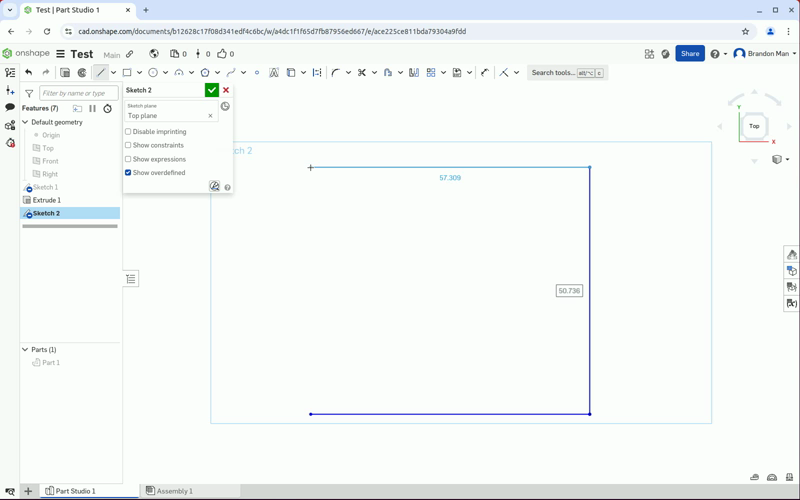
click(310, 167)
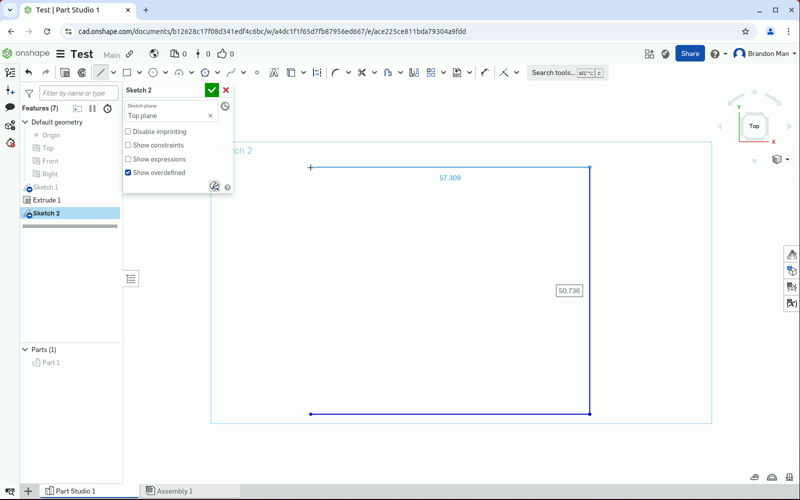
key_up(shift)
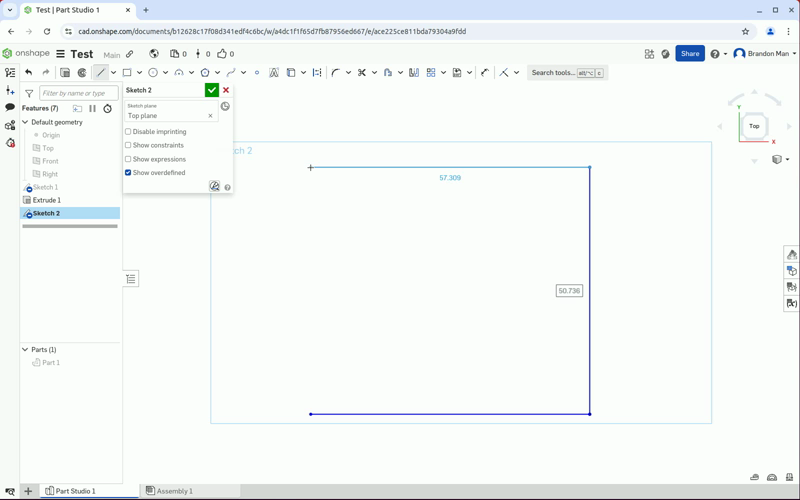
key_down(shift)
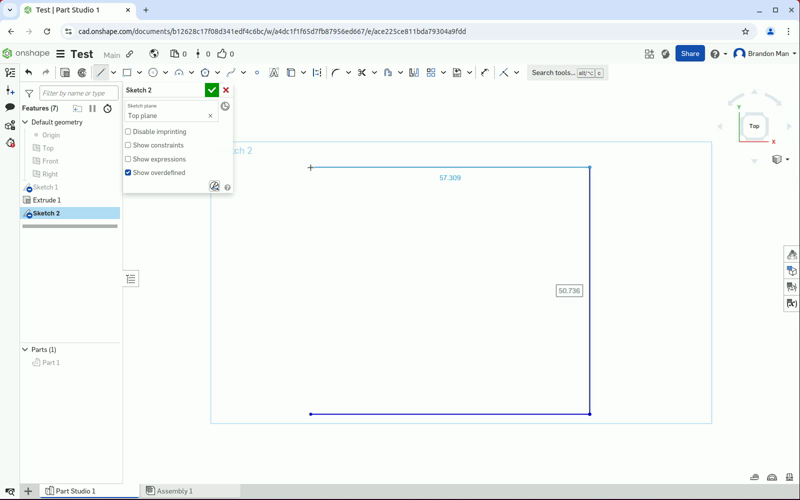
mouse_move(310, 414)
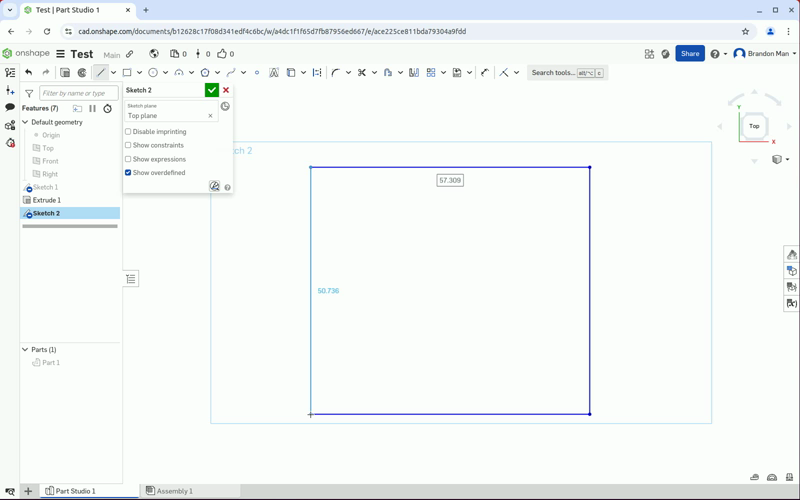
key_up(shift)
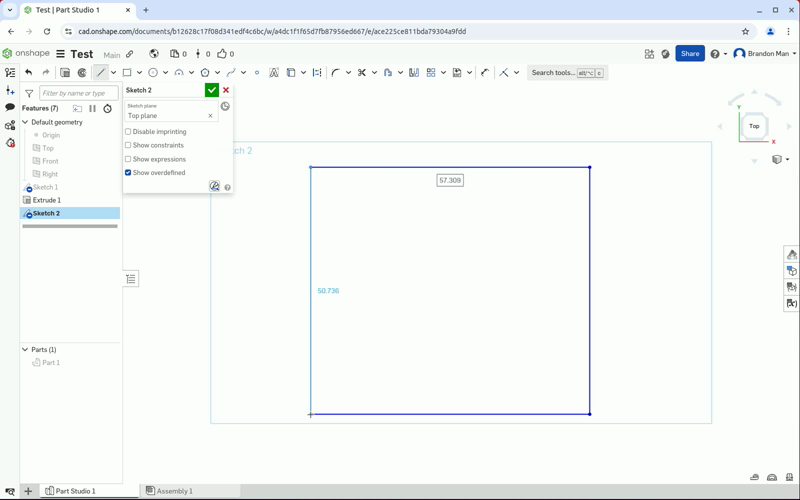
click(310, 414)
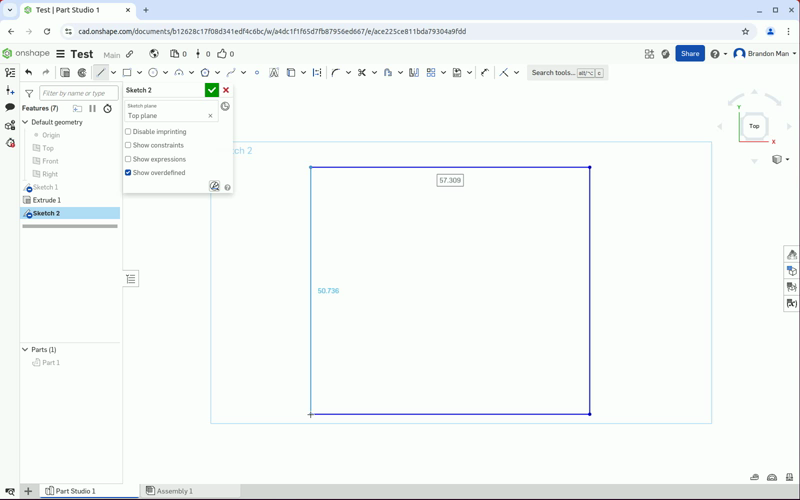
key(esc)
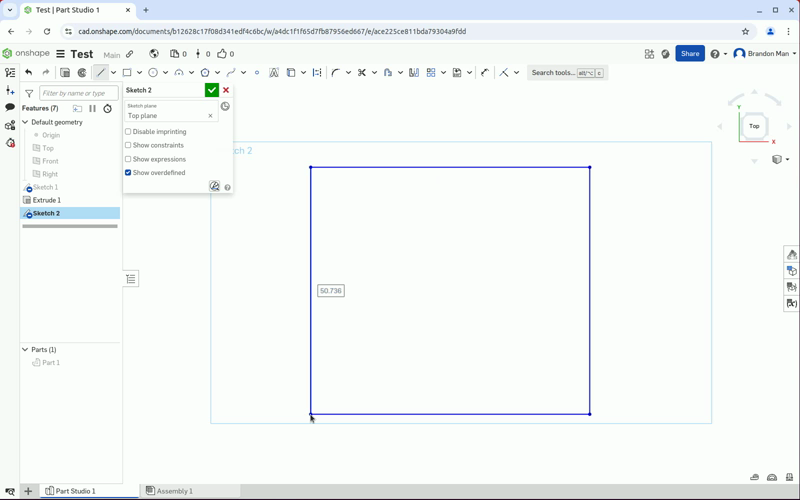
key(c)
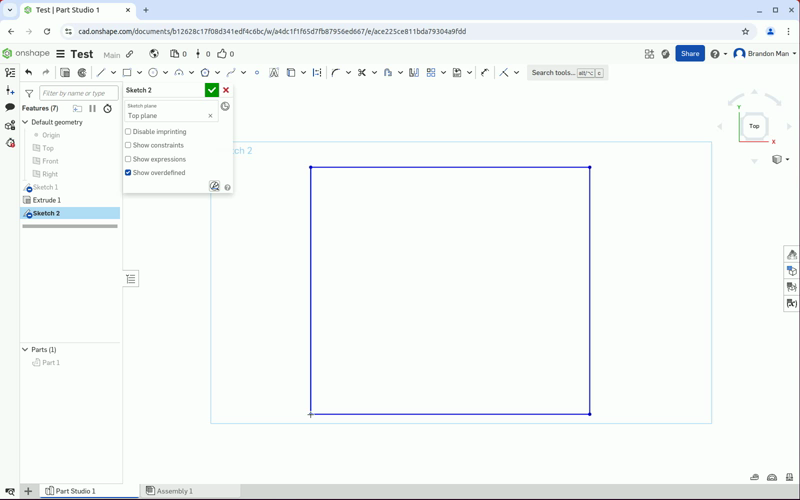
key_down(shift)
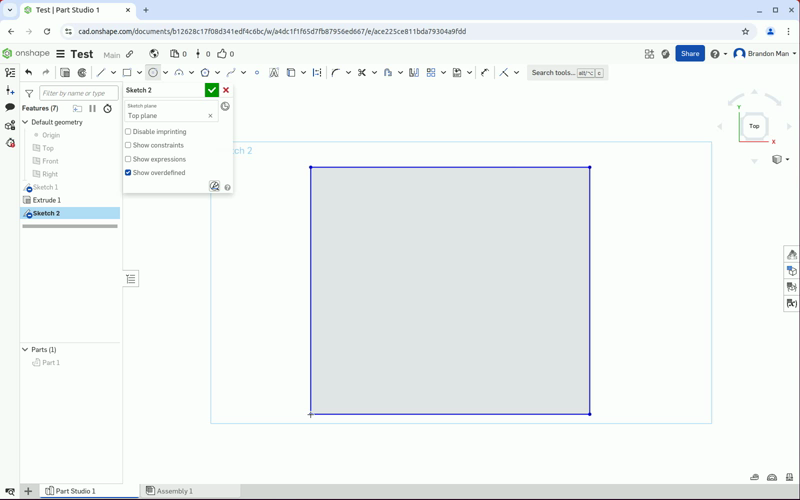
mouse_move(460, 298)
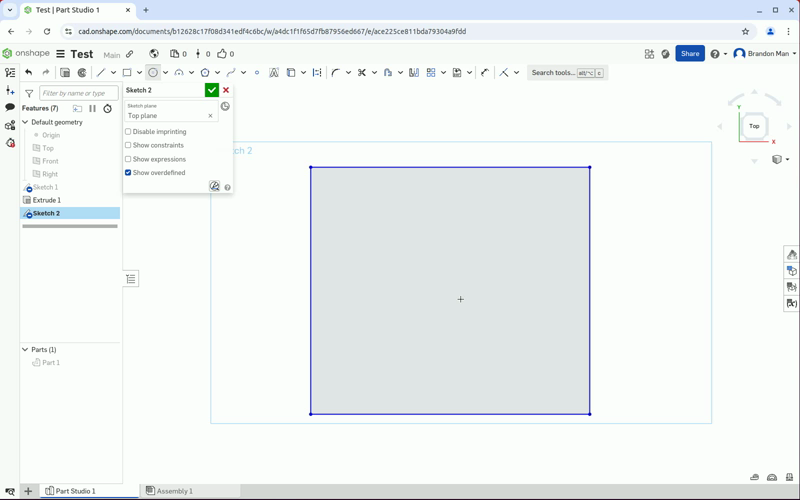
click(460, 298)
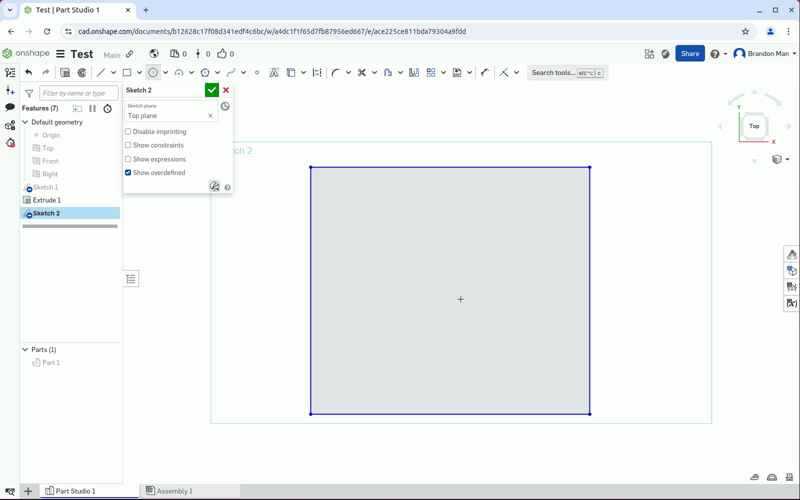
key_up(shift)
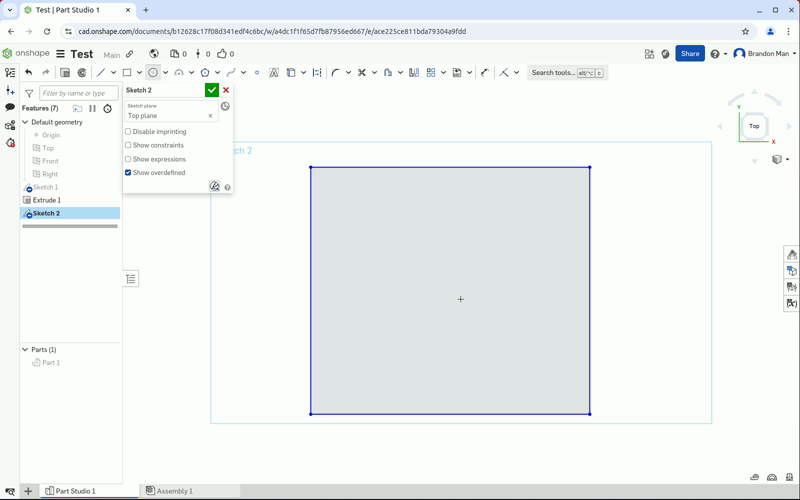
mouse_move(551, 298)
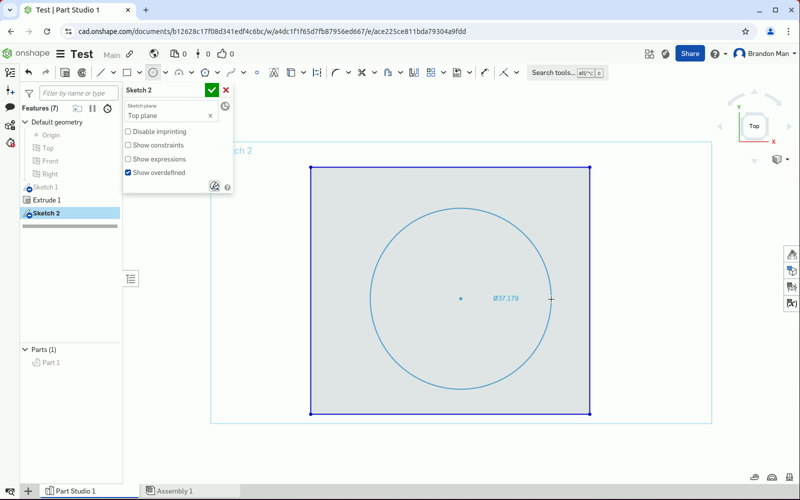
click(551, 298)
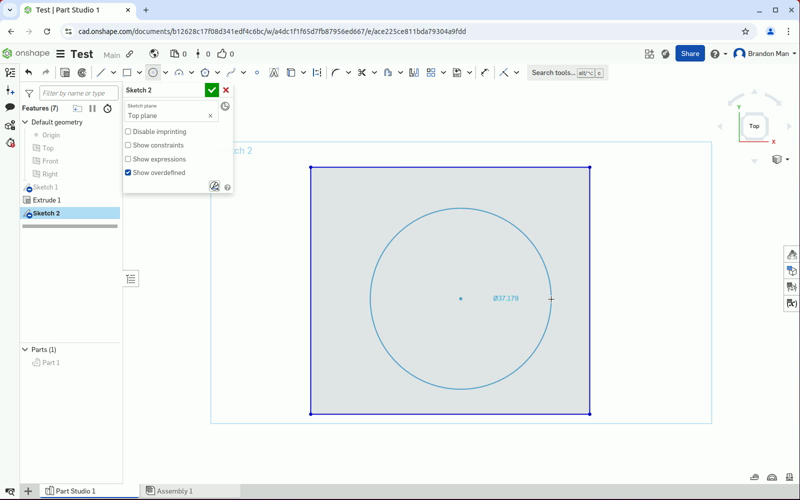
key(esc)
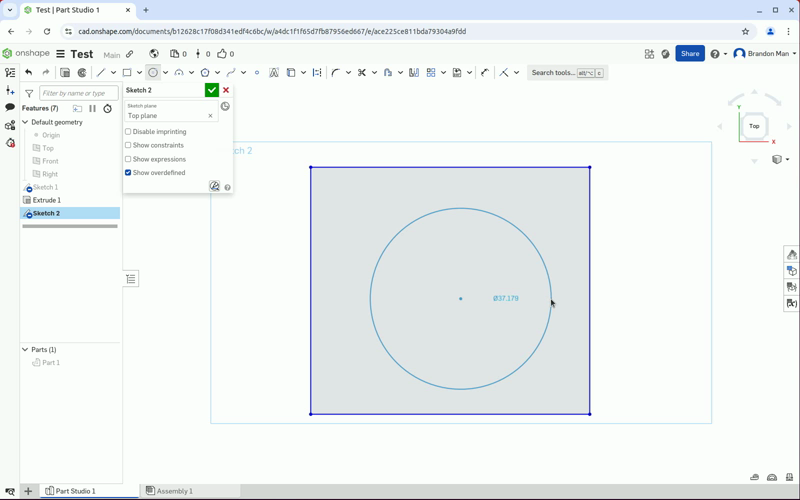
mouse_move(554, 209)
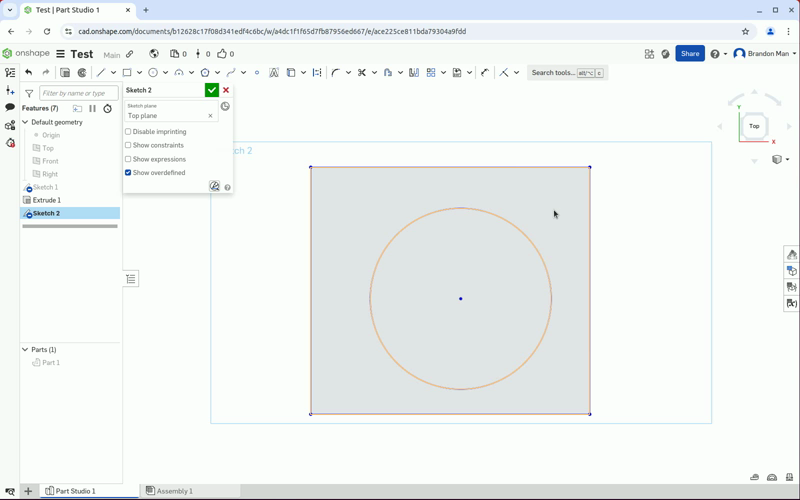
click(554, 209)
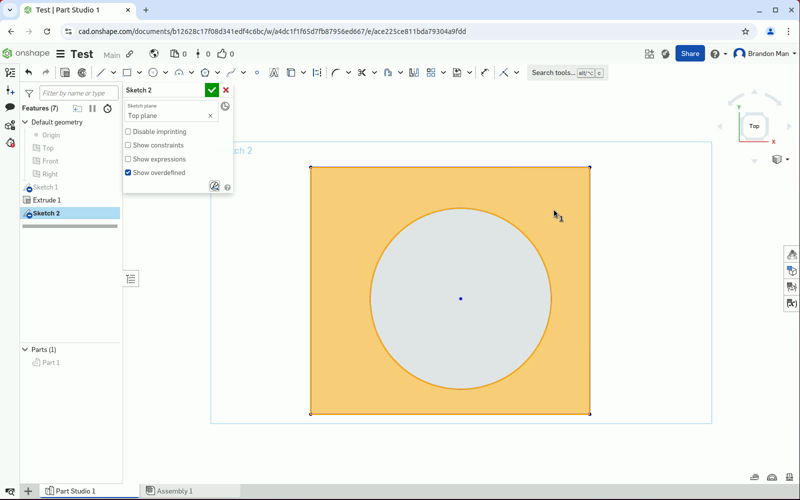
mouse_move(73, 352)
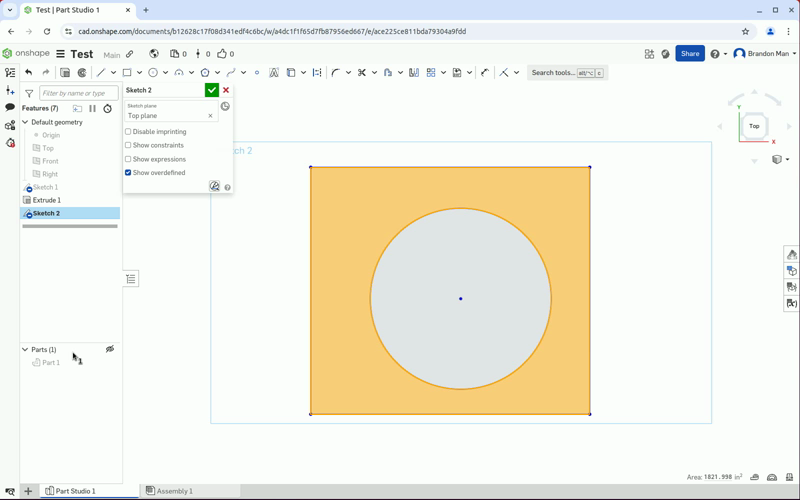
key(shift+y)
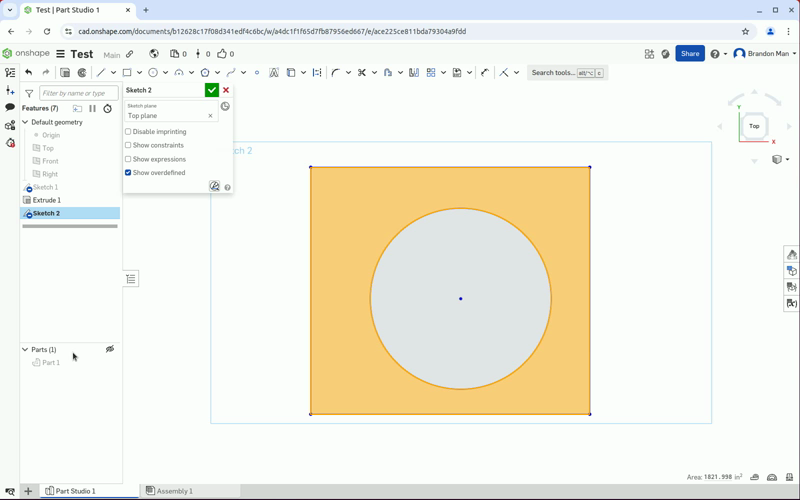
key(shift+e)
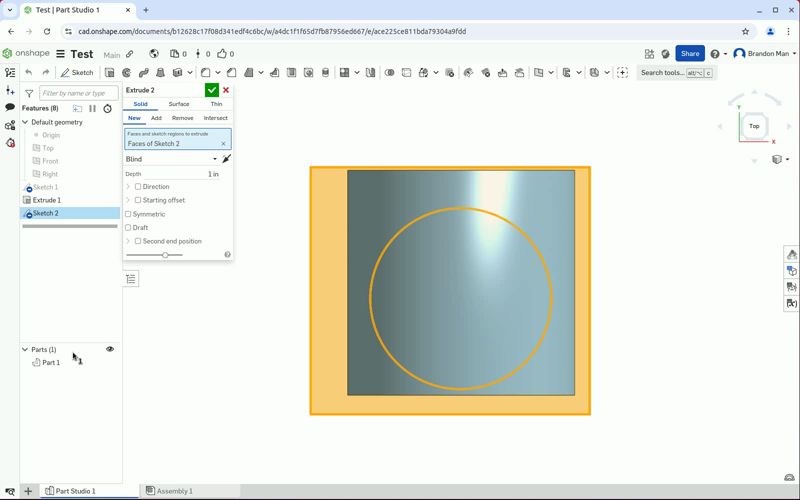
mouse_move(143, 106)
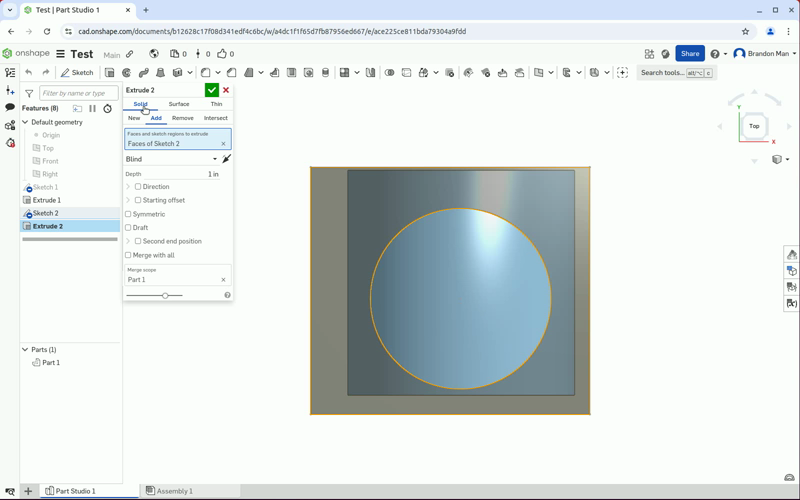
click(143, 106)
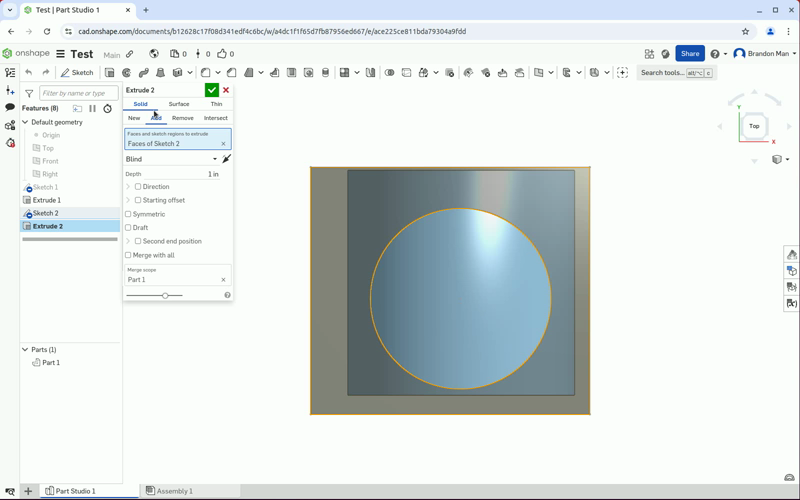
mouse_move(186, 120)
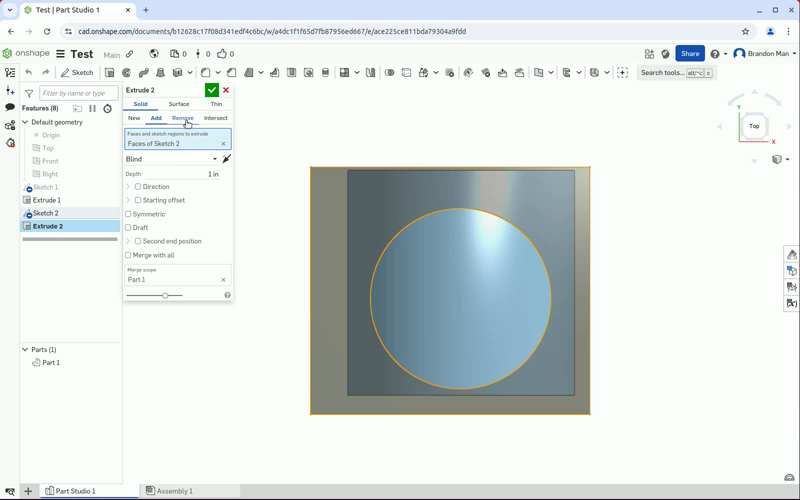
click(186, 120)
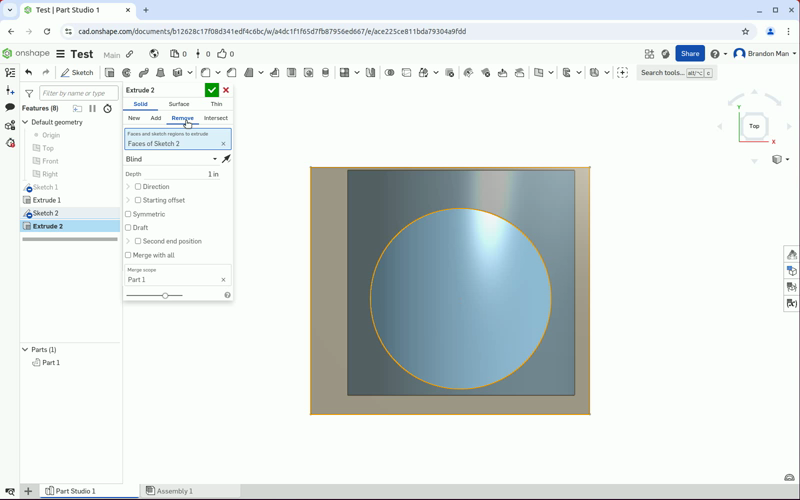
key(tab, 4)
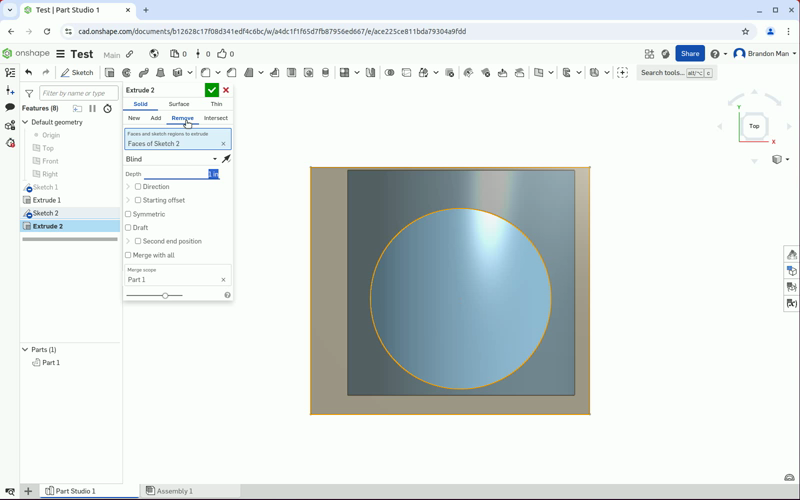
text(46.216)
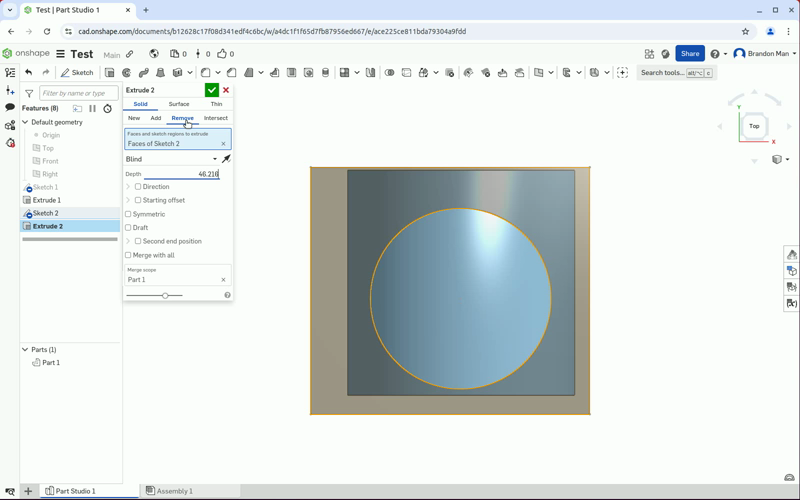
key(tab, 3)
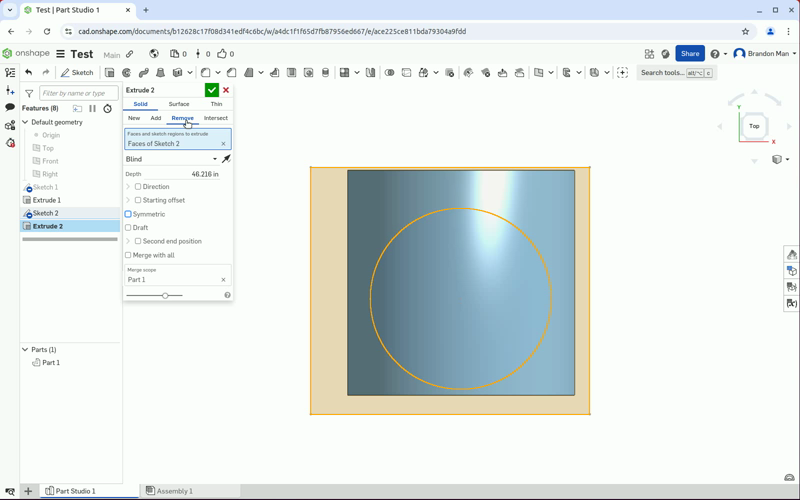
key(space)
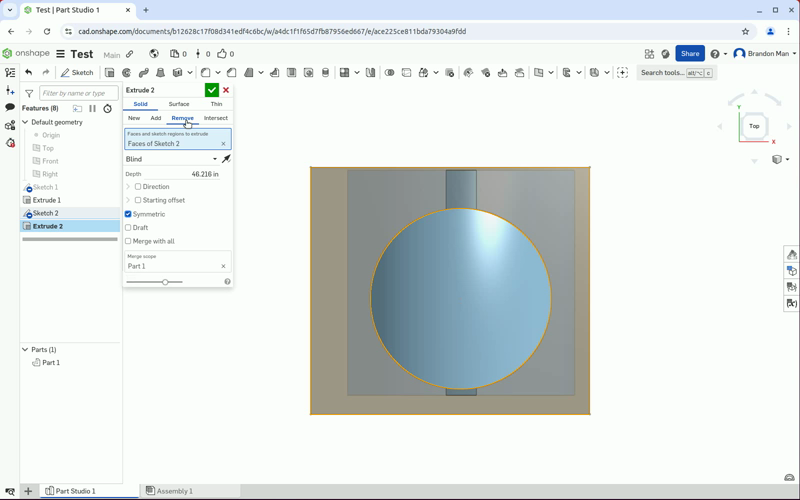
key(tab, 2)
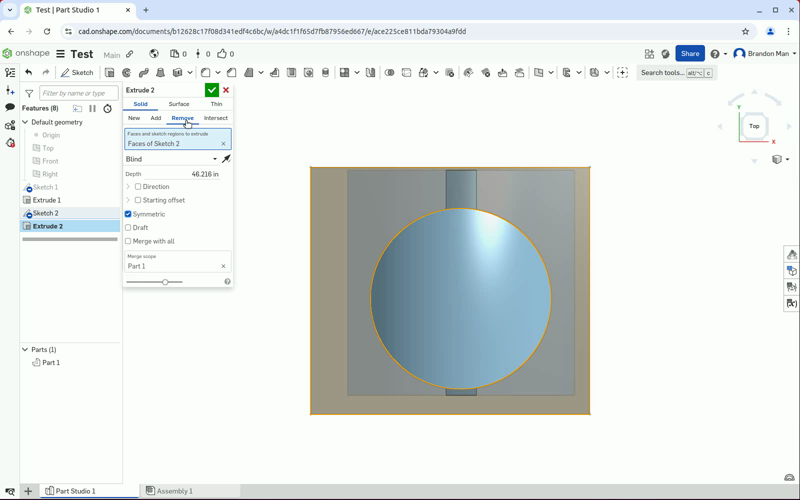
key(space)
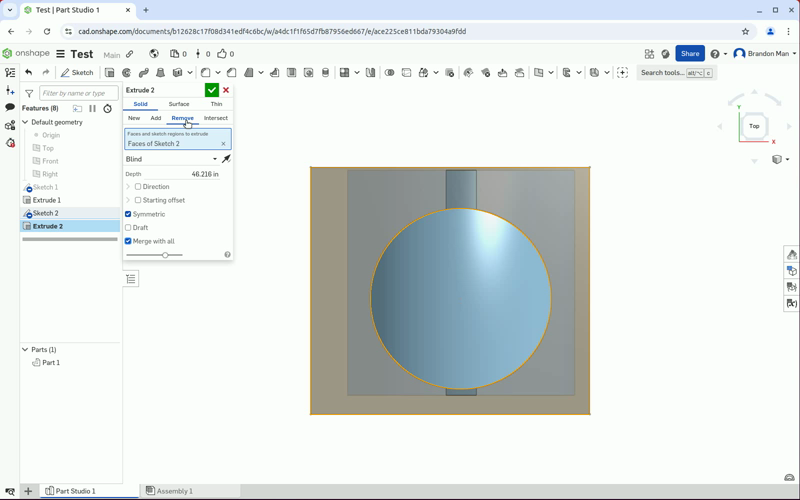
key(enter)
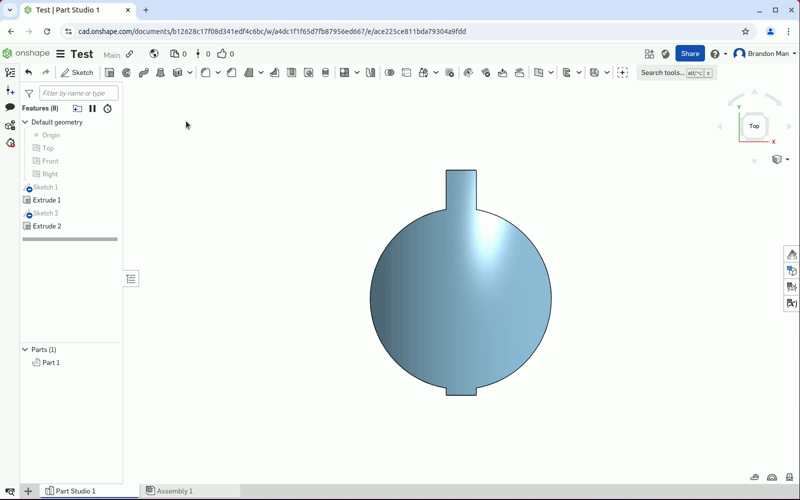
key(shift+h)
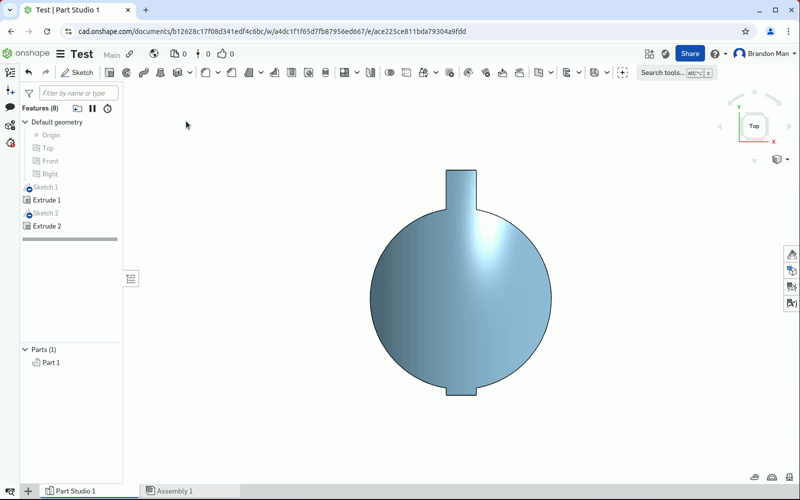
key(shift+h)
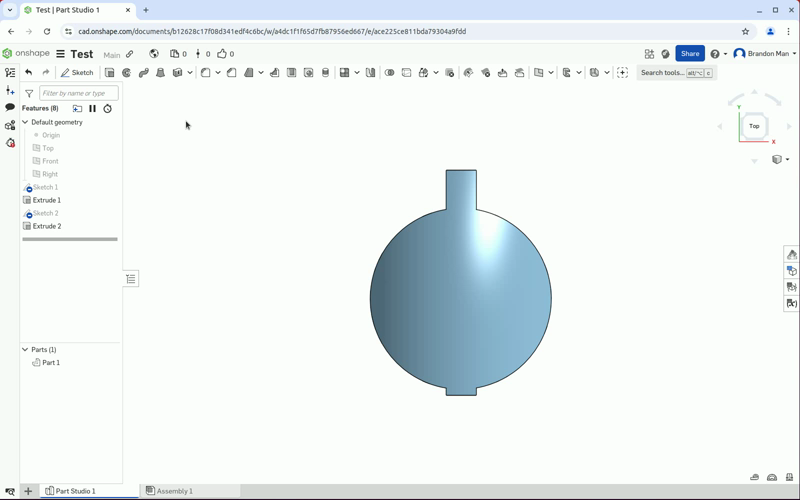
mouse_move(73, 189)
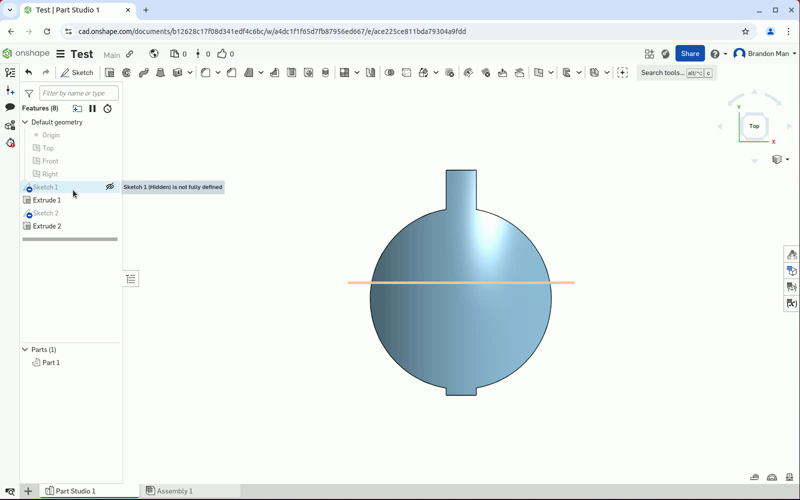
click(73, 189)
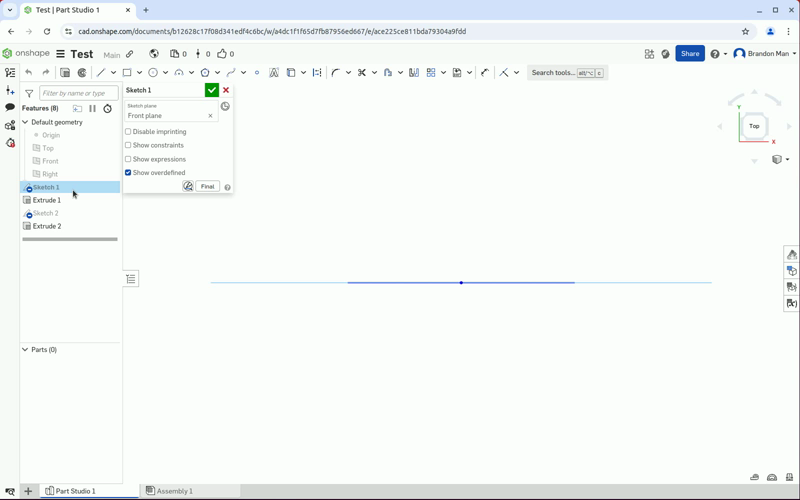
mouse_move(229, 92)
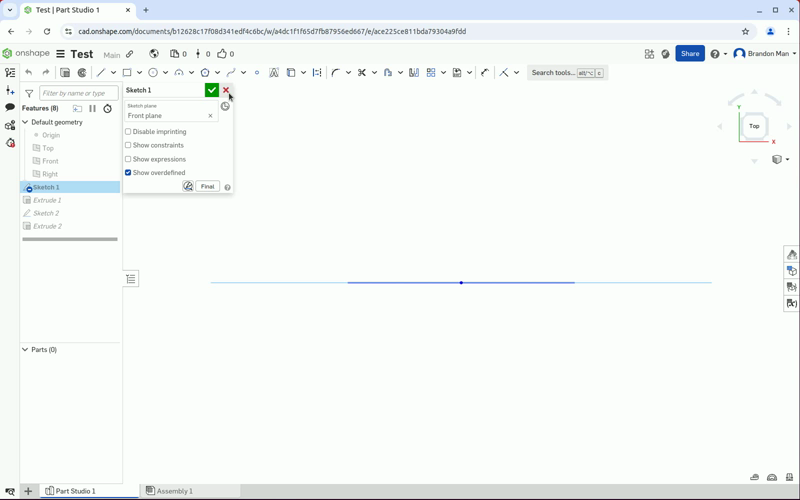
click(229, 92)
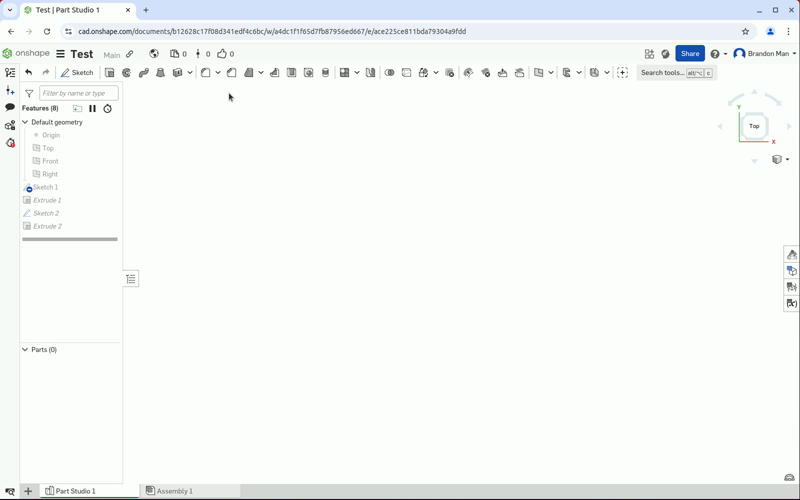
mouse_move(73, 352)
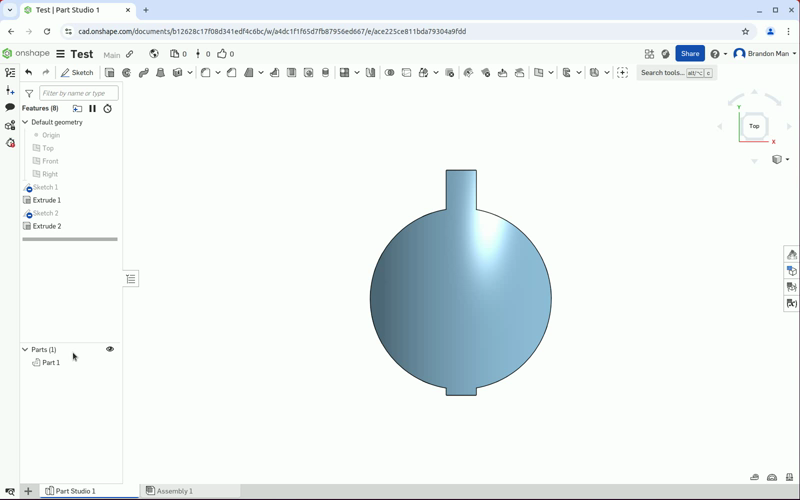
key(y)
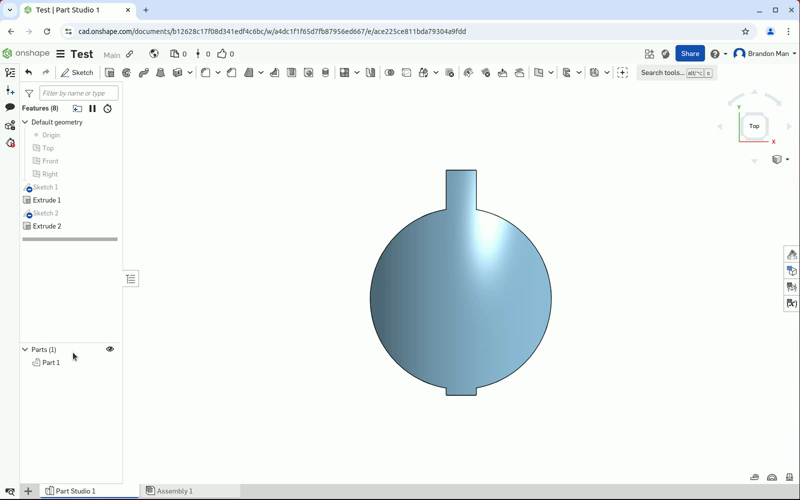
key(shift+p)
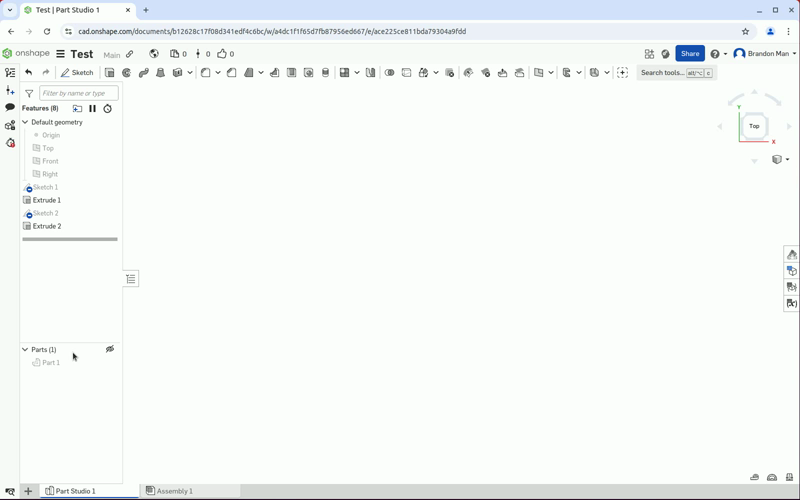
key(space)
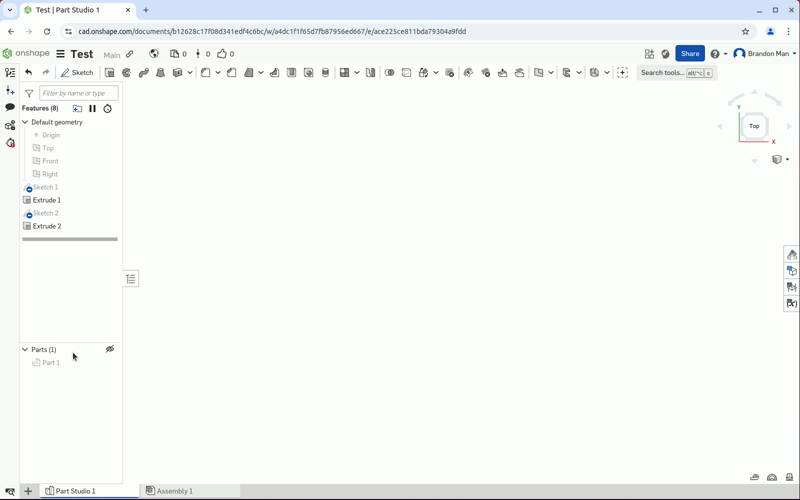
key_down(shift)
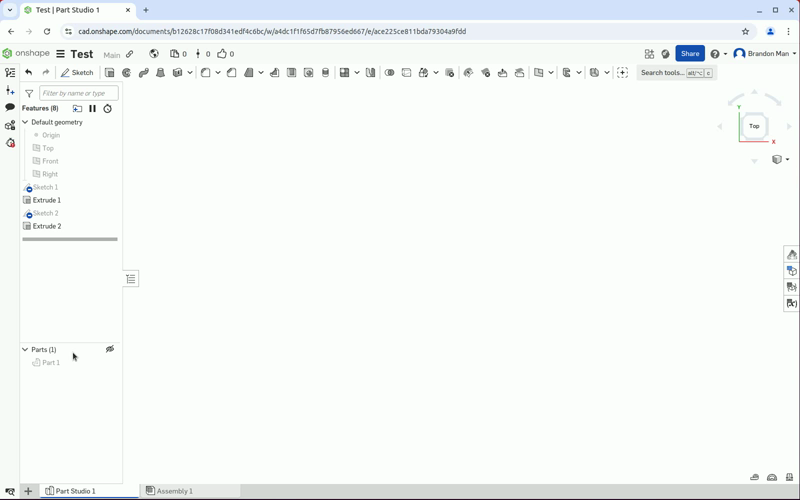
key(up)
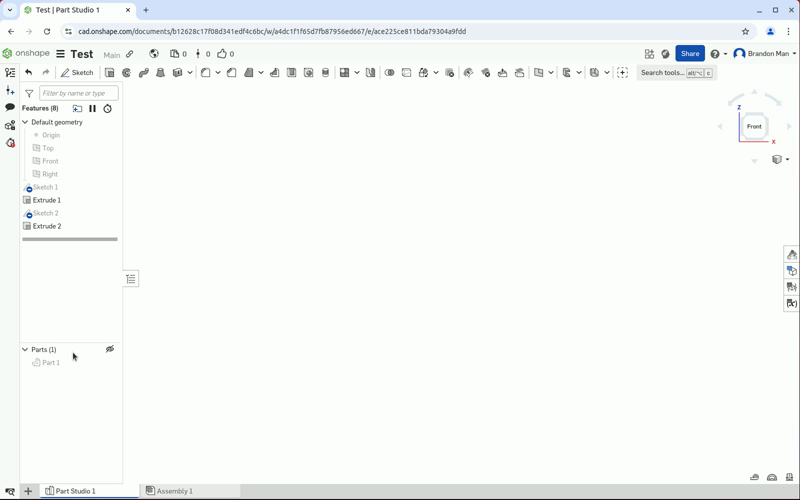
key_up(shift)
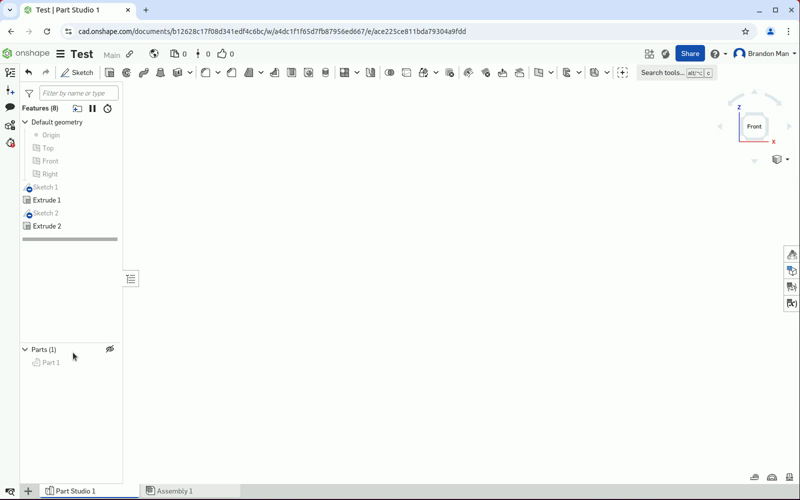
key(space)
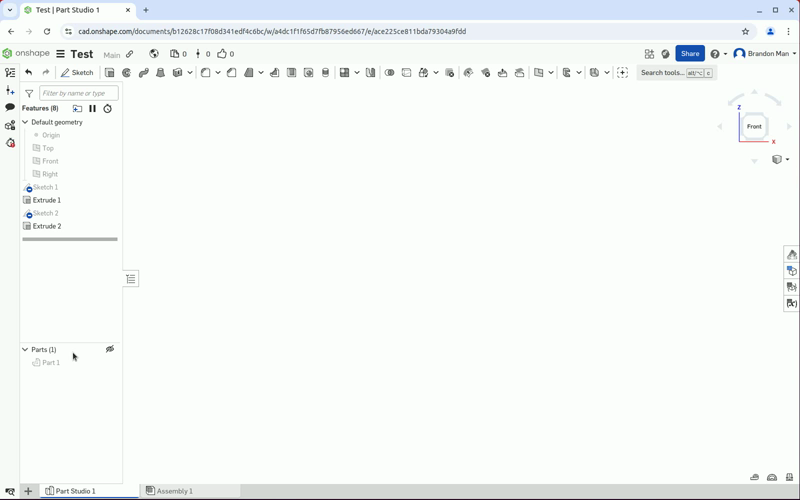
key_down(shift)
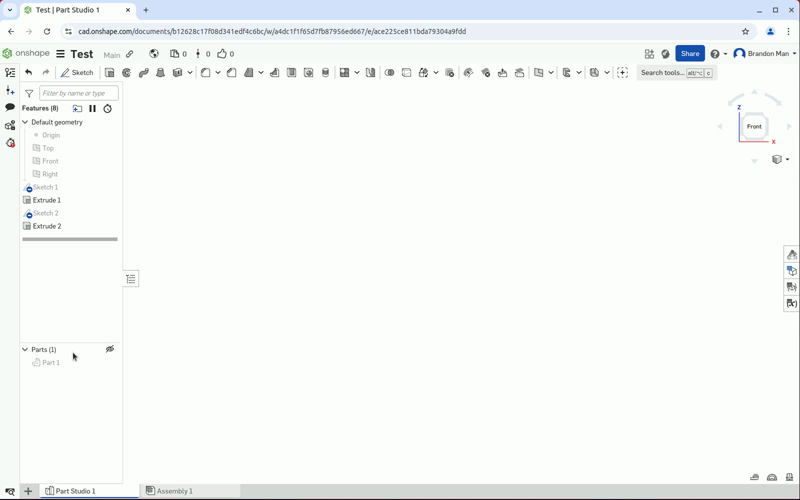
key(left)
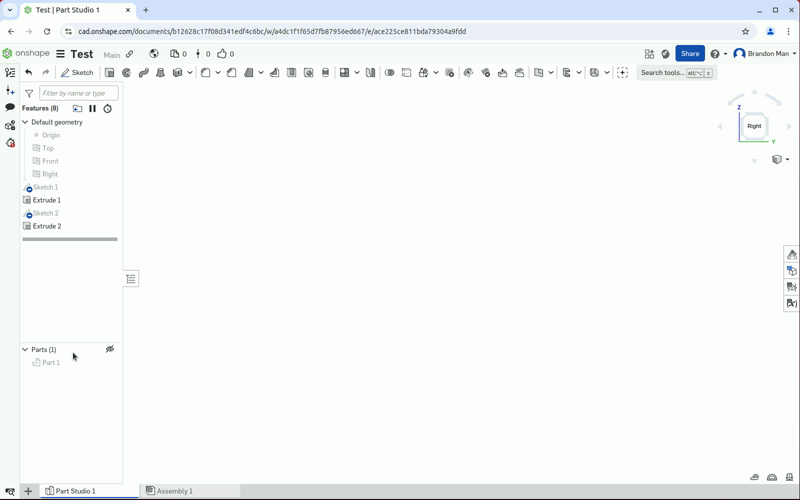
key_up(shift)
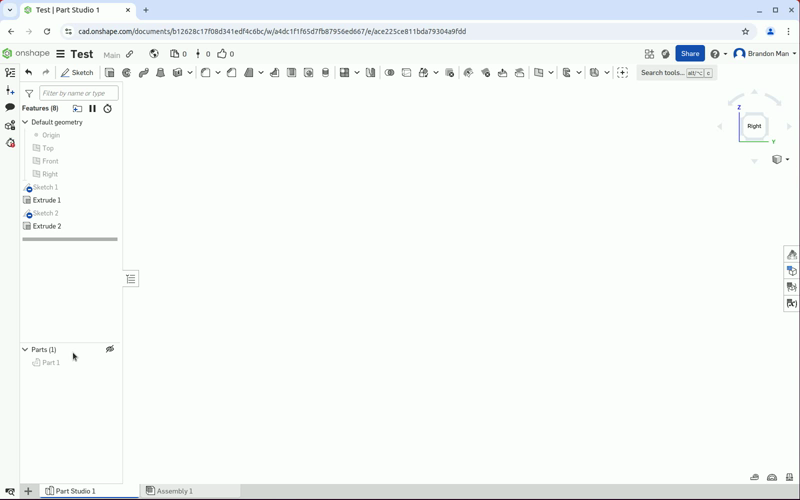
mouse_move(73, 352)
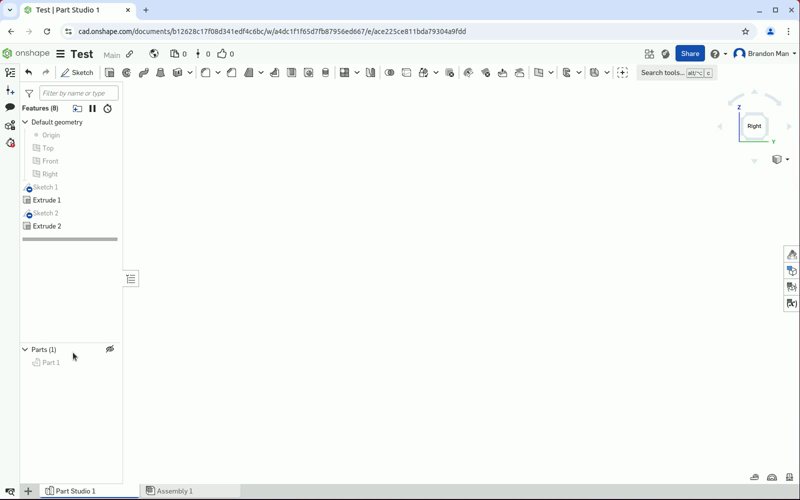
key(shift+y)
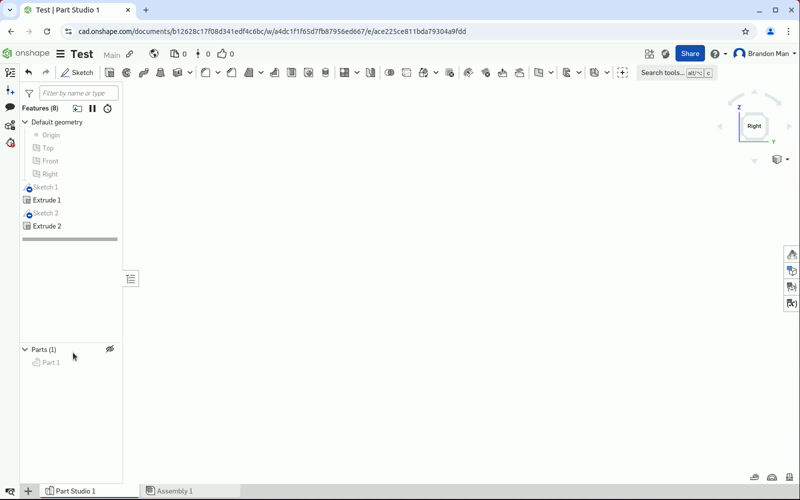
key(shift+s)
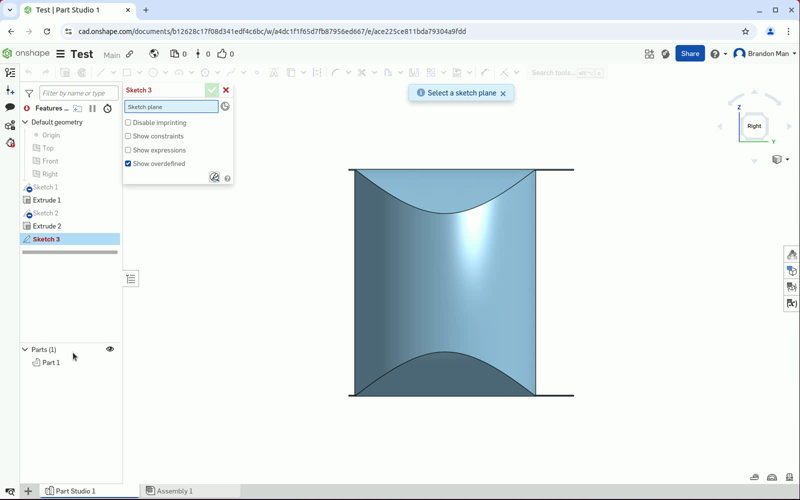
mouse_move(73, 176)
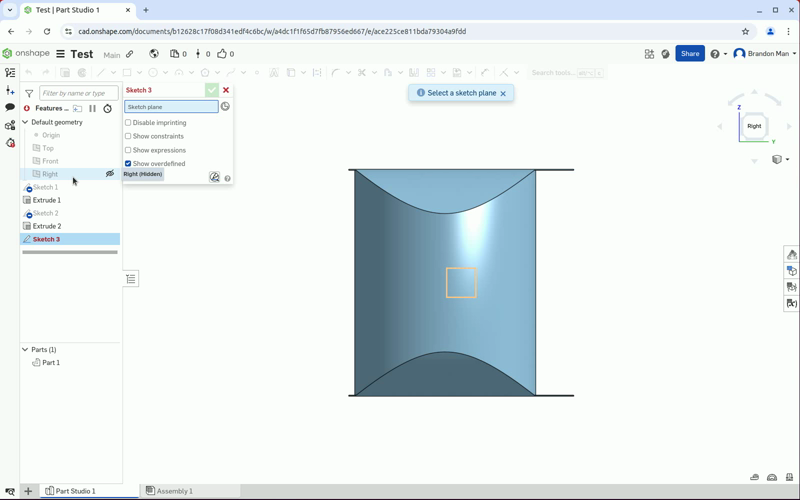
click(73, 176)
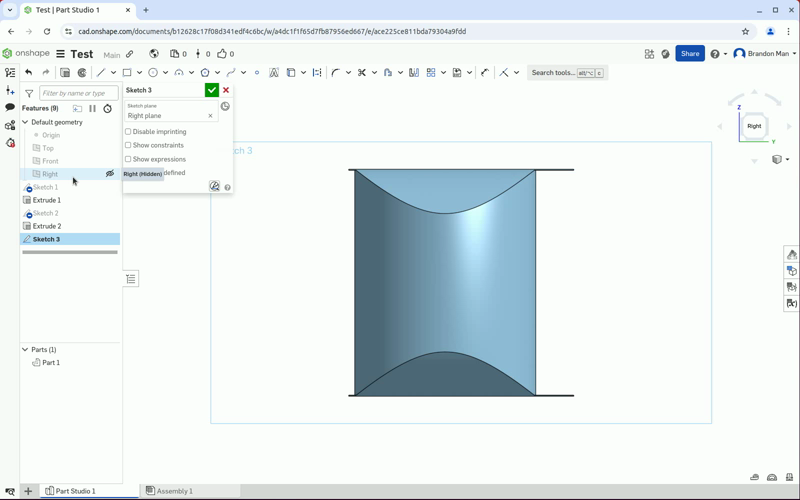
mouse_move(73, 352)
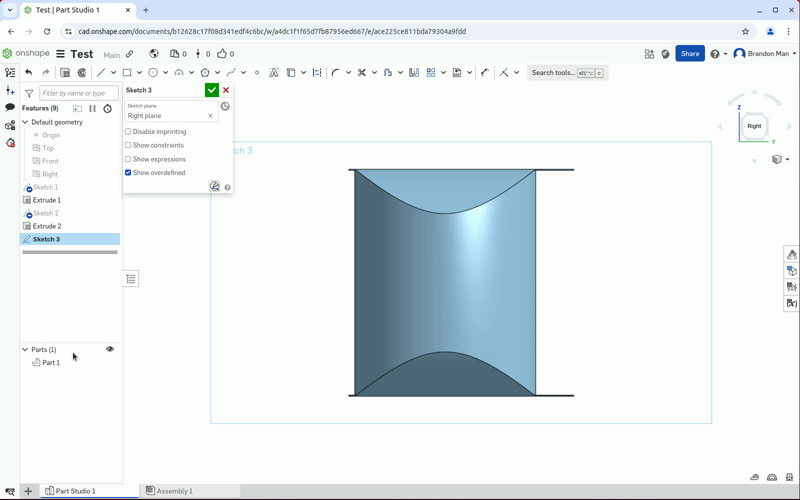
key(y)
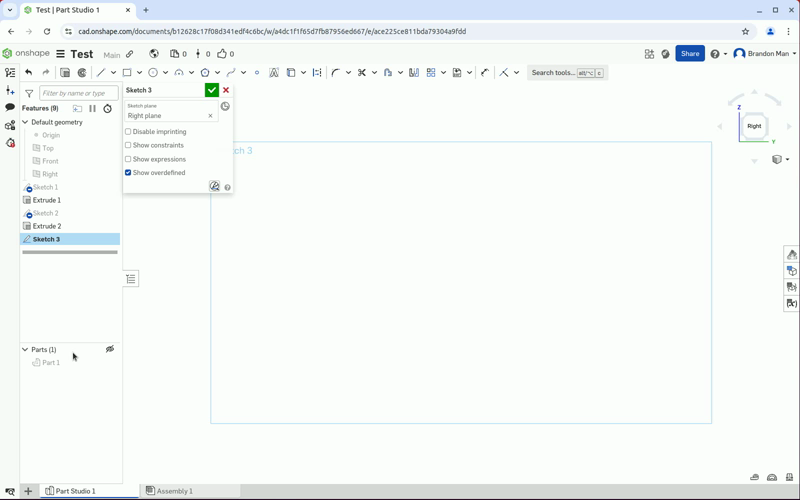
key(l)
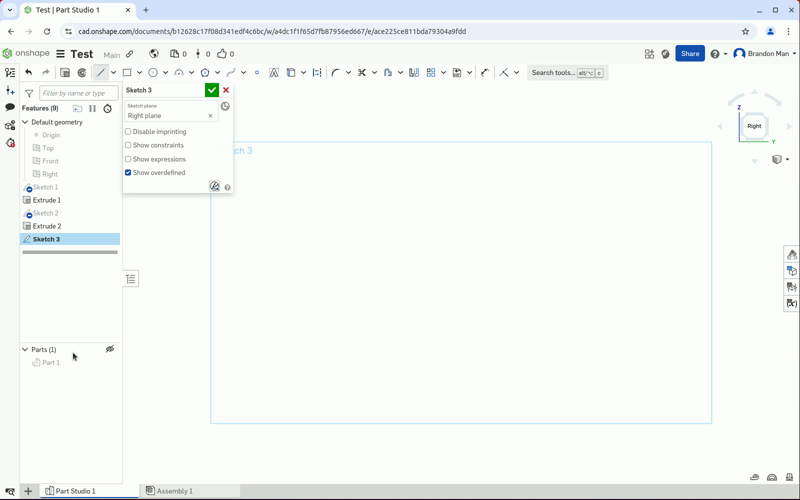
key_down(shift)
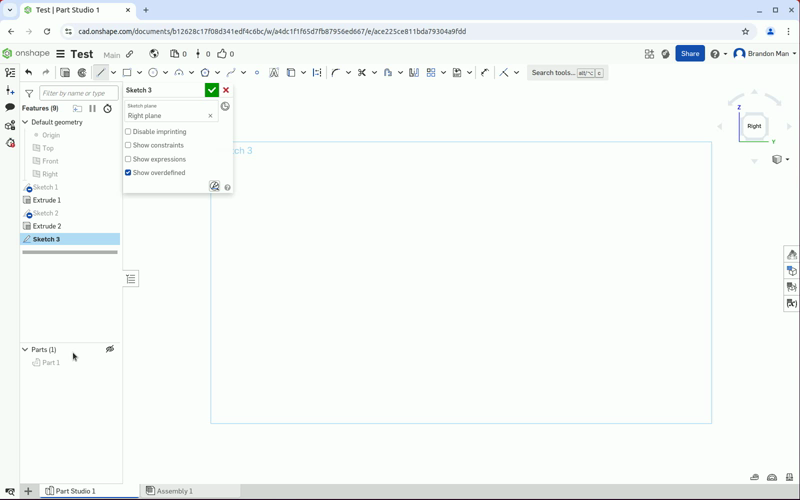
mouse_move(323, 414)
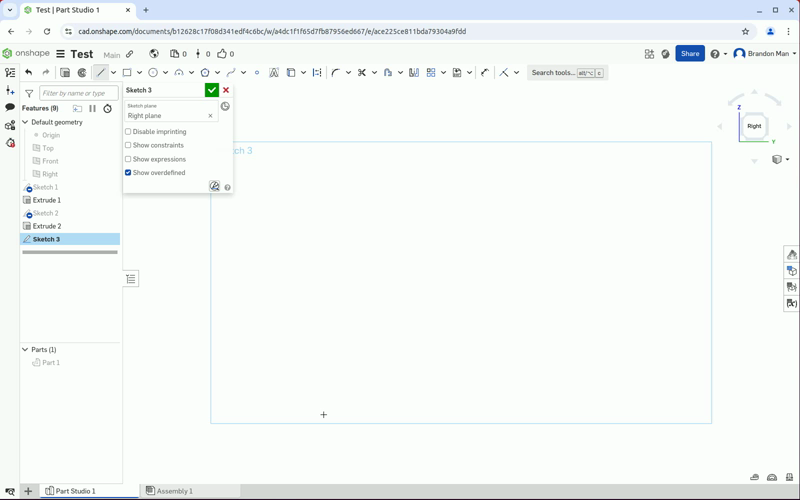
click(323, 414)
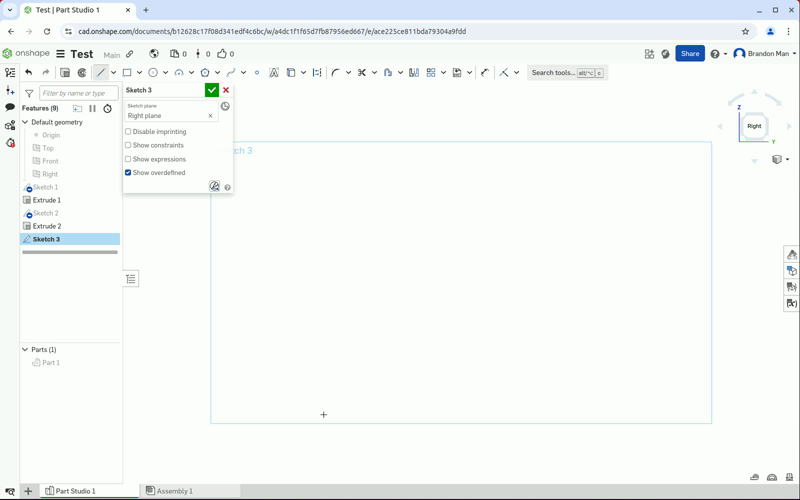
key_up(shift)
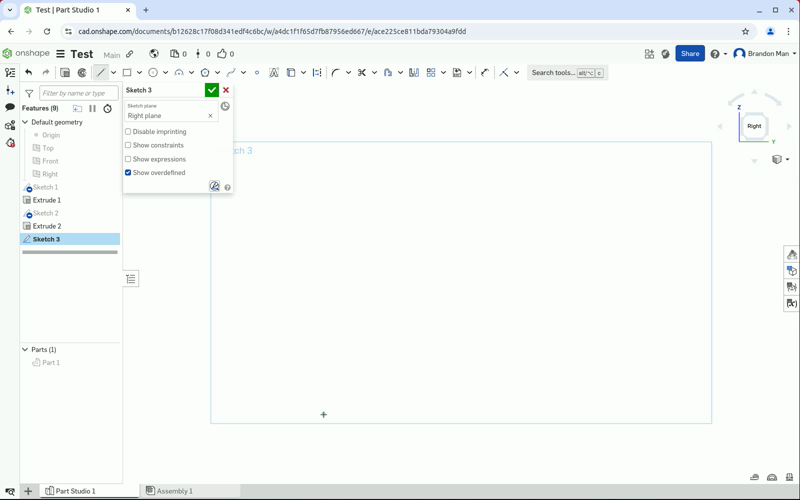
key_down(shift)
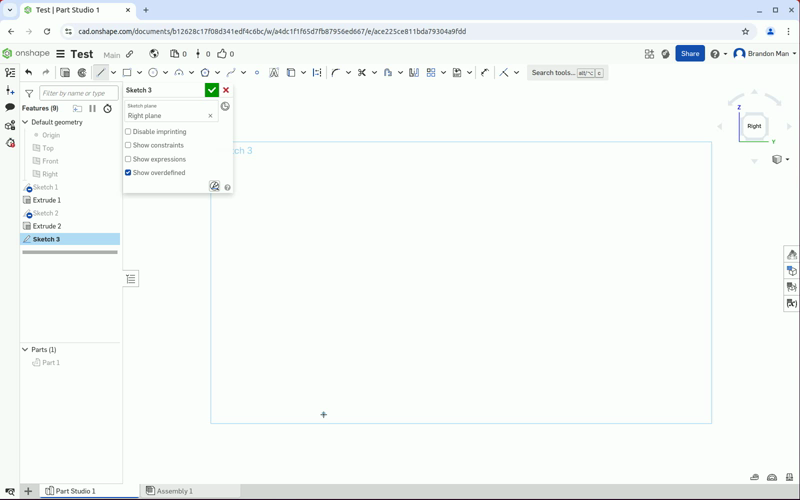
mouse_move(589, 414)
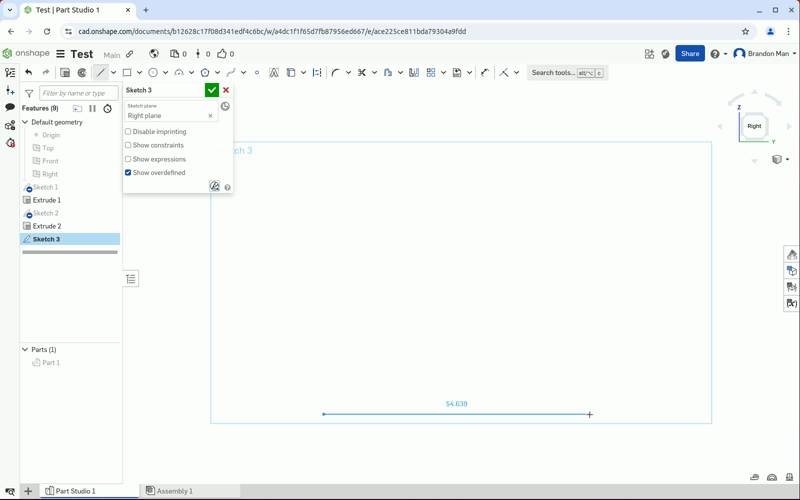
click(589, 414)
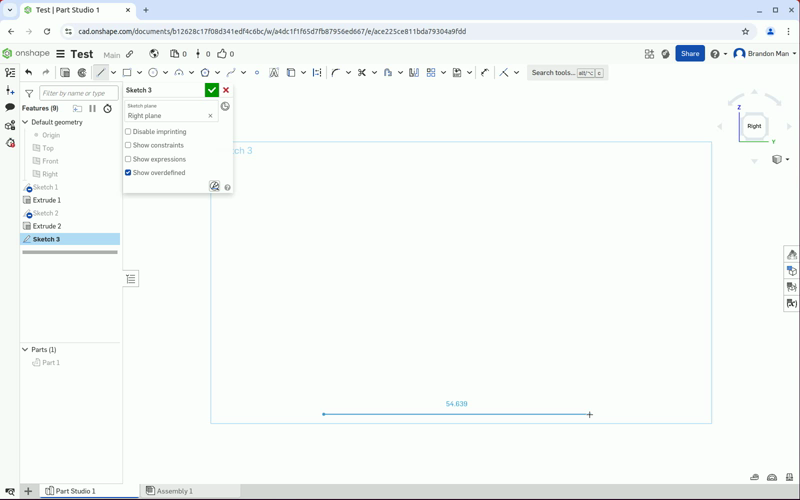
key_up(shift)
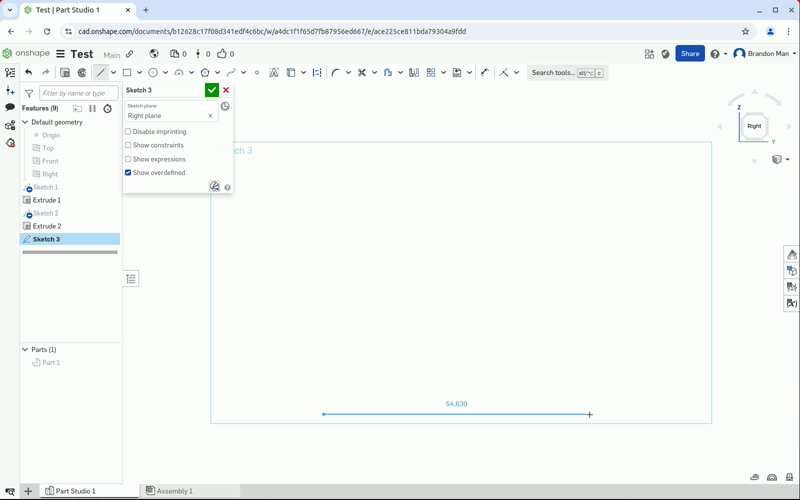
key_down(shift)
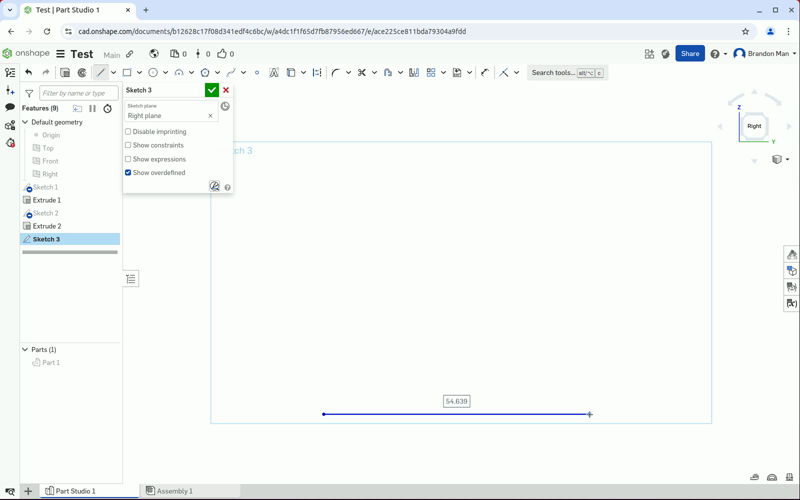
mouse_move(589, 147)
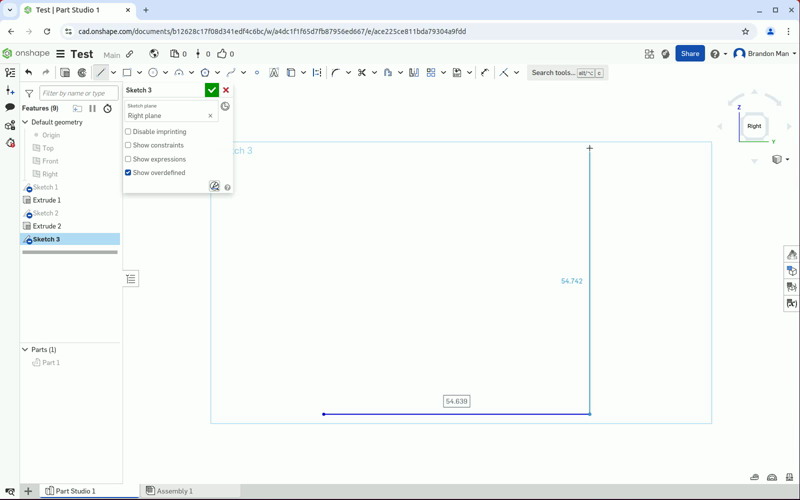
click(589, 147)
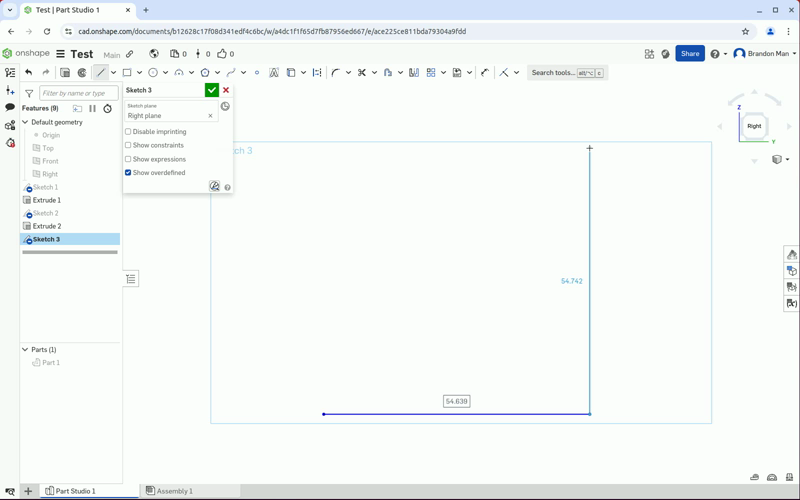
key_up(shift)
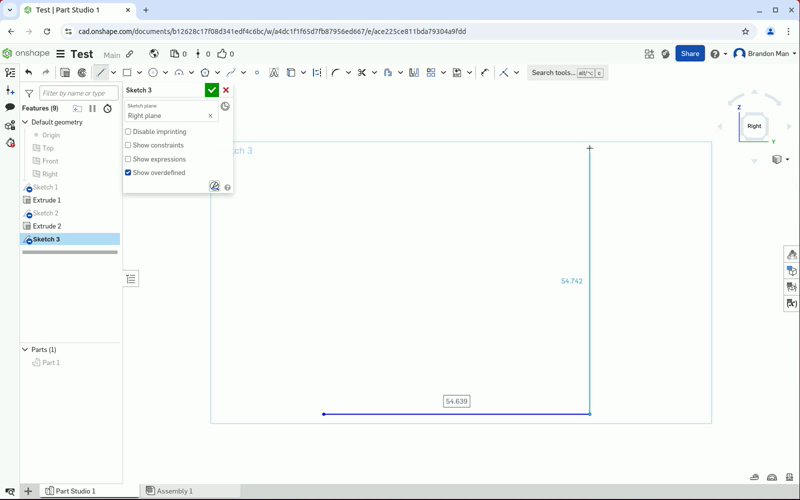
key_down(shift)
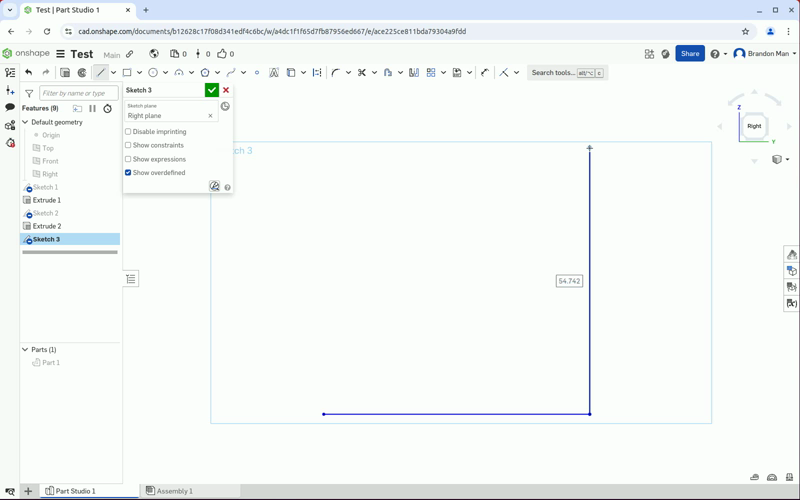
mouse_move(323, 147)
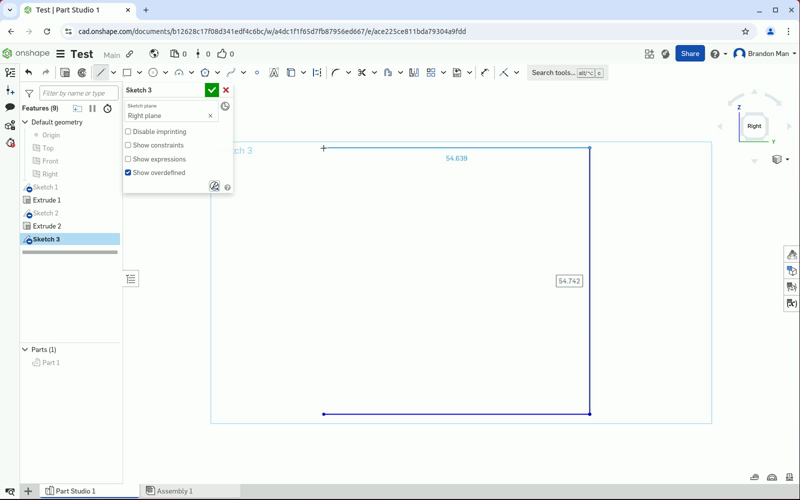
click(323, 147)
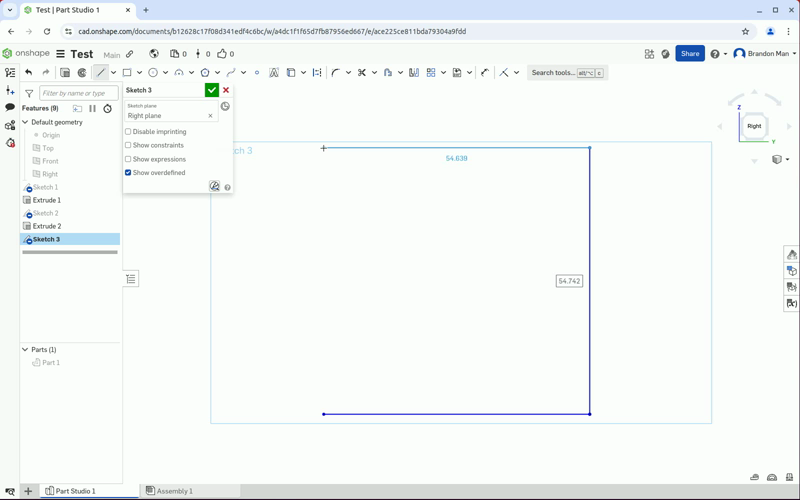
key_up(shift)
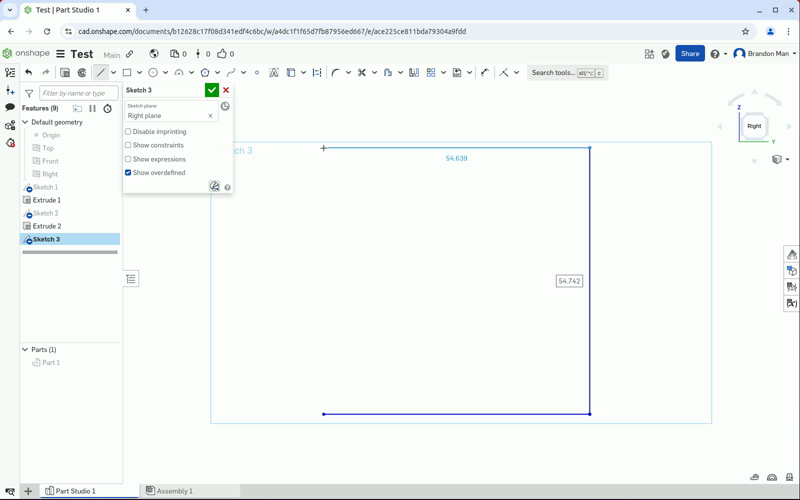
key_down(shift)
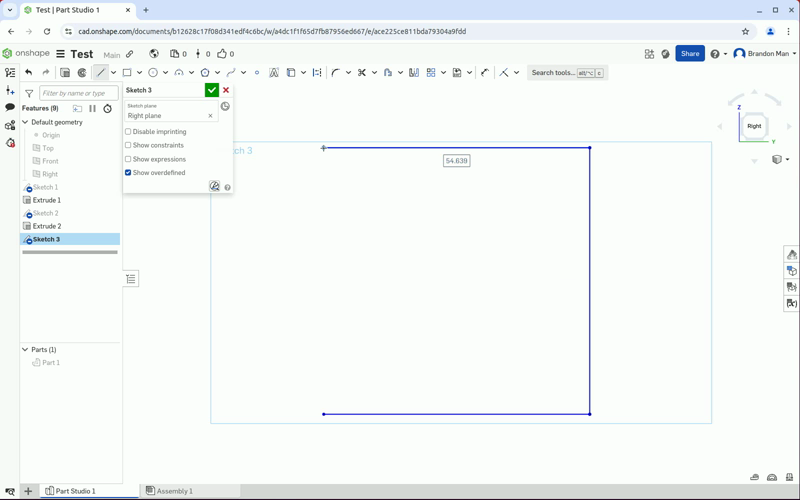
mouse_move(323, 414)
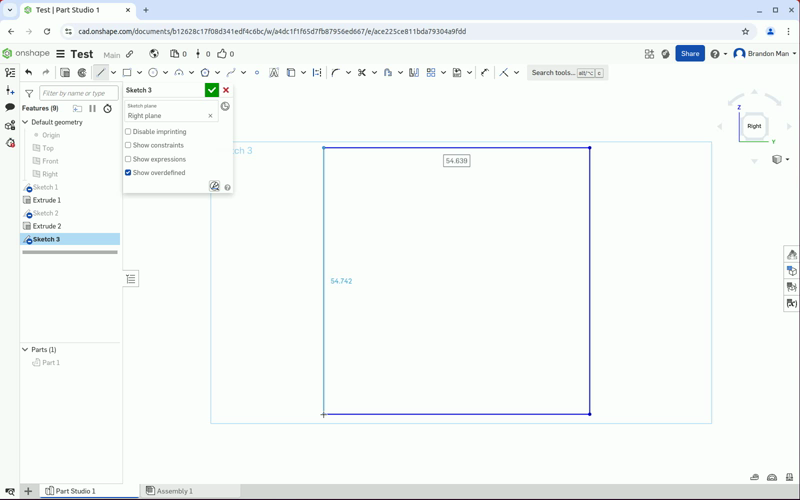
key_up(shift)
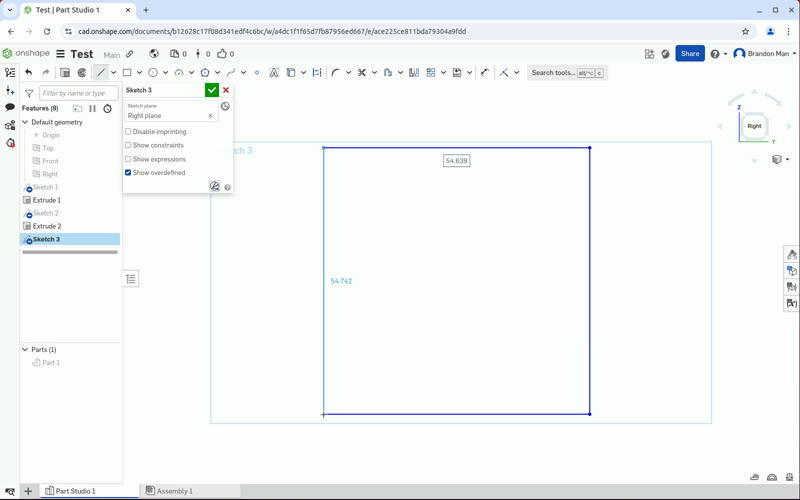
click(323, 414)
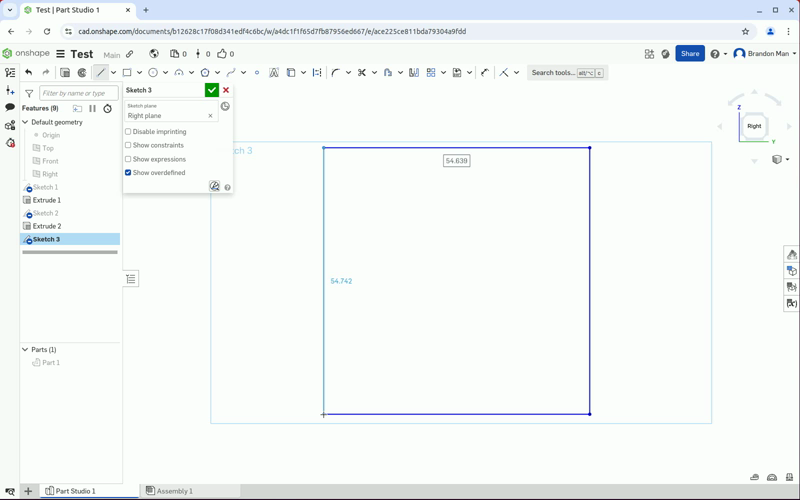
key(esc)
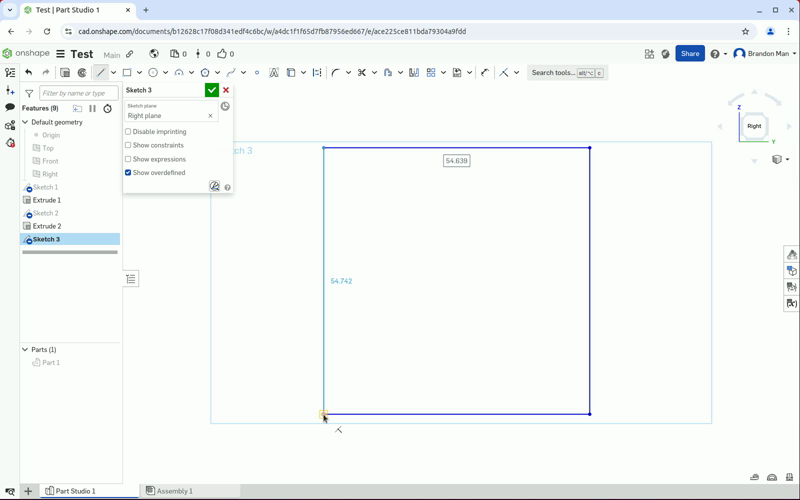
key(c)
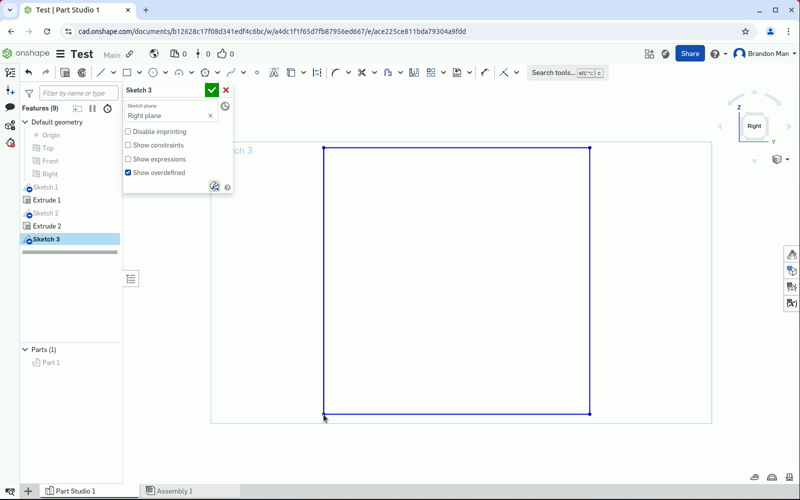
key_down(shift)
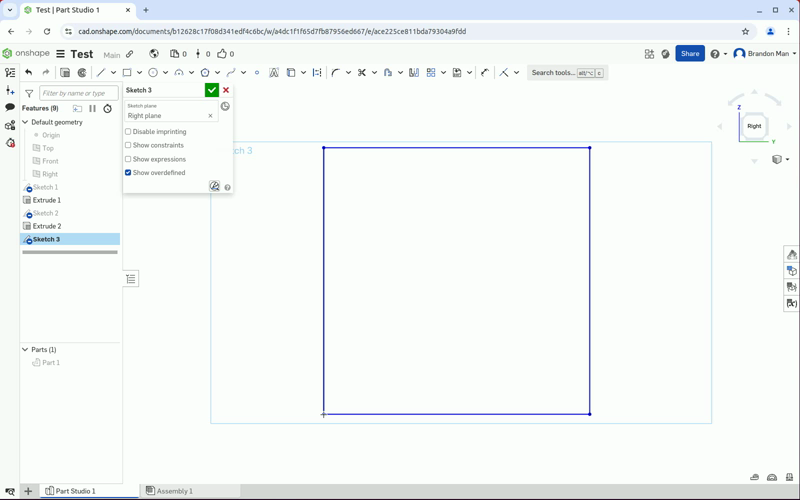
mouse_move(461, 282)
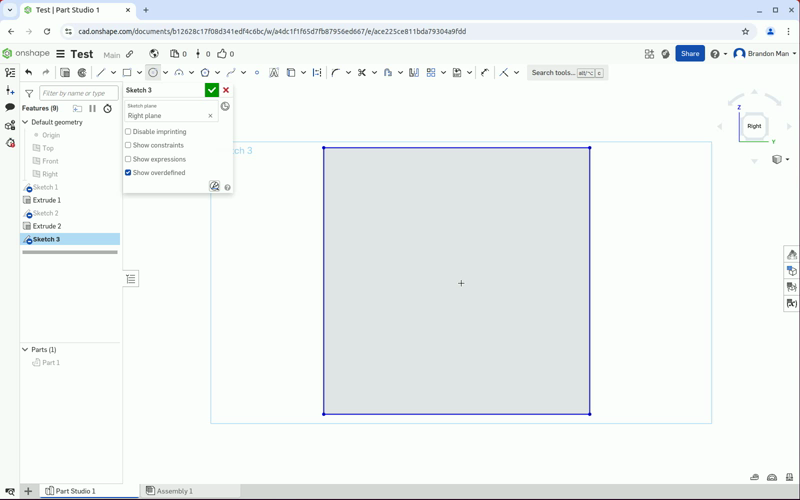
click(461, 282)
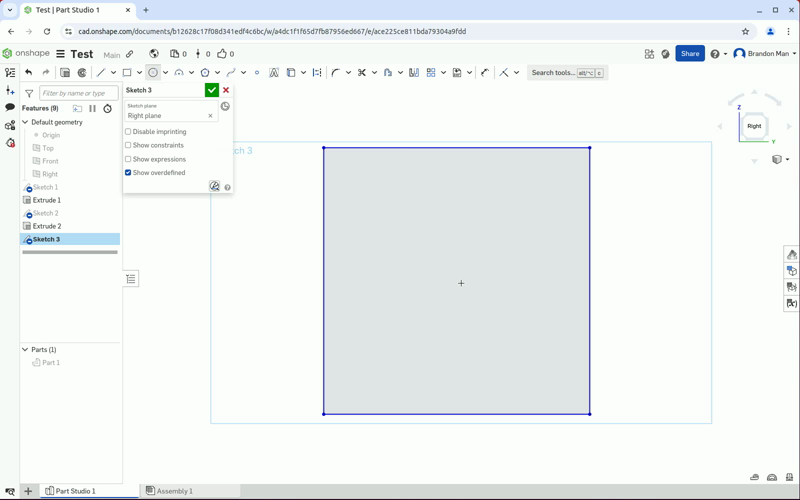
key_up(shift)
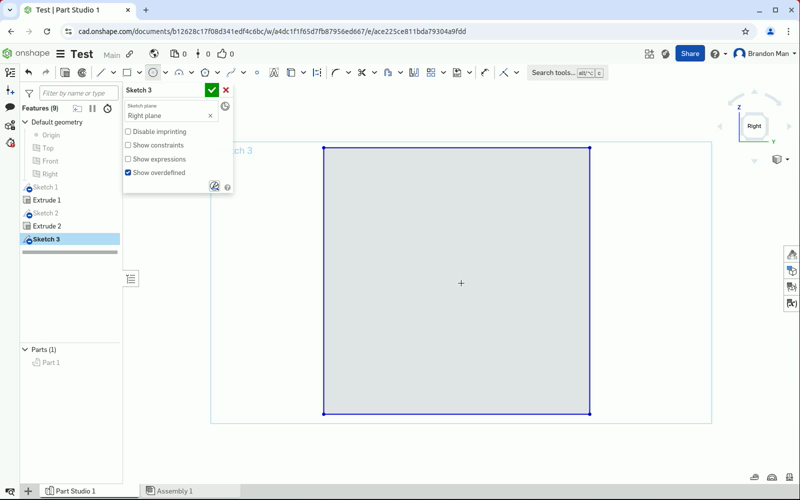
mouse_move(573, 282)
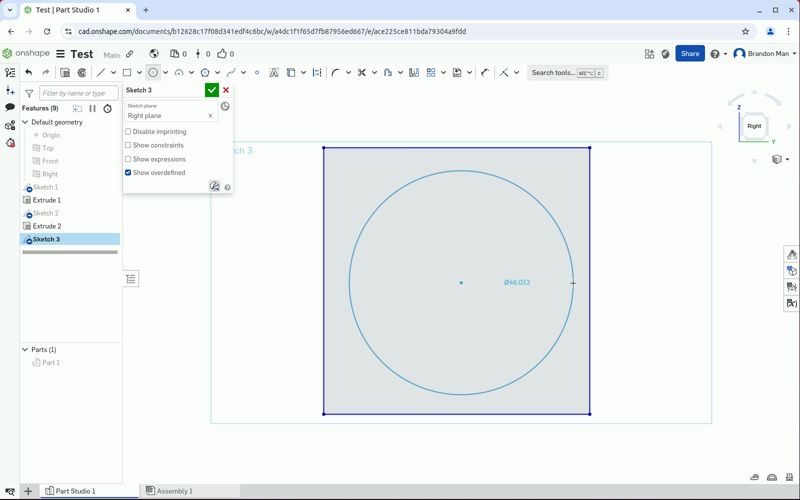
click(573, 282)
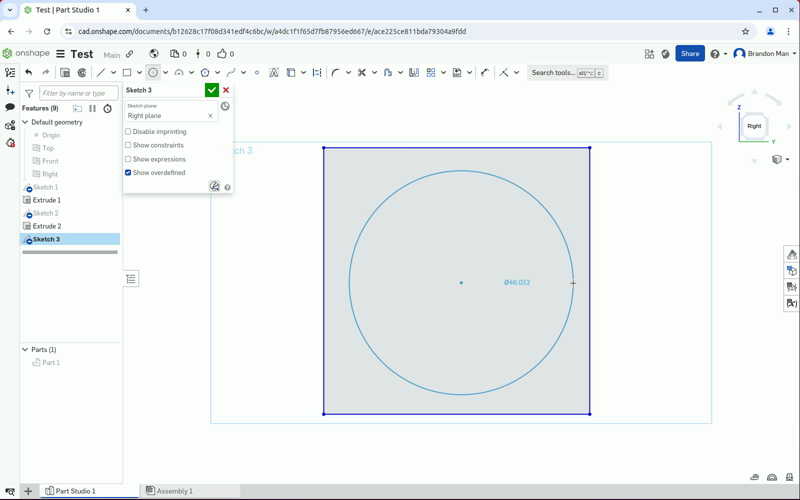
key(esc)
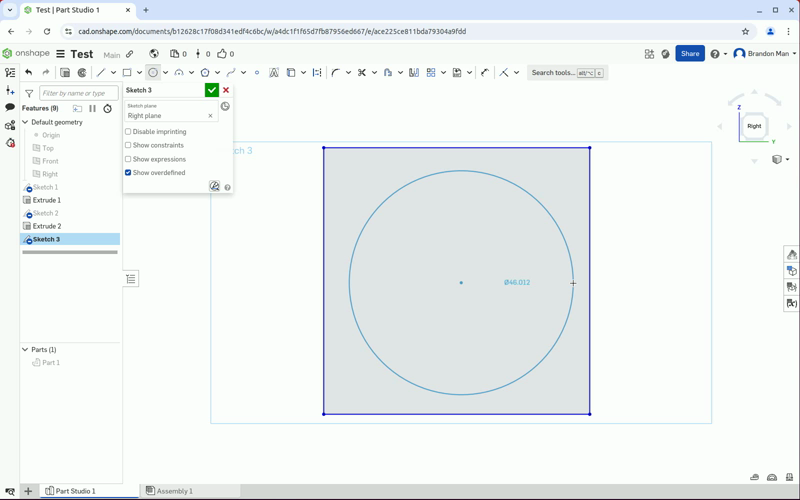
mouse_move(568, 384)
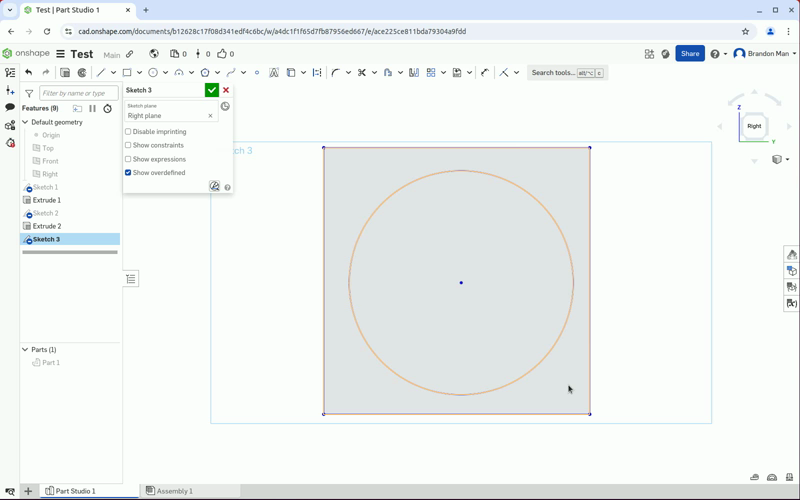
click(568, 384)
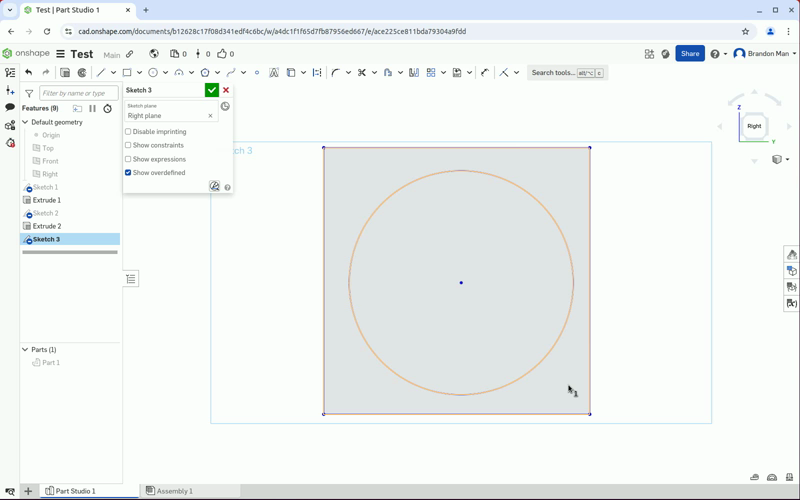
mouse_move(73, 352)
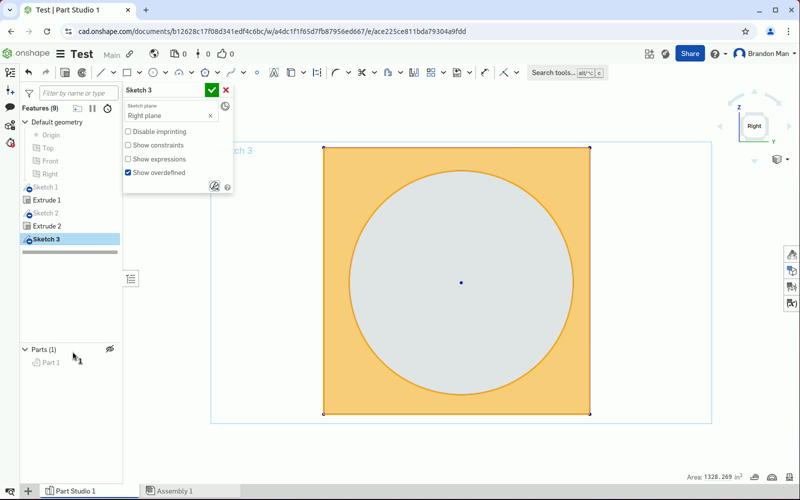
key(shift+y)
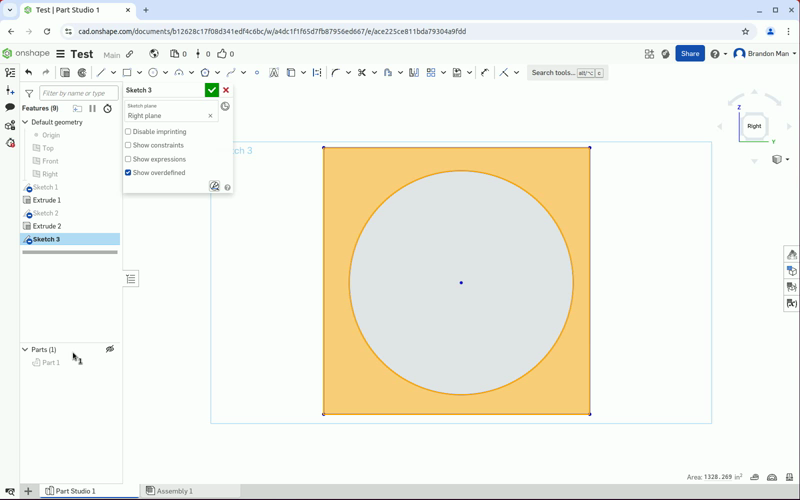
key(shift+e)
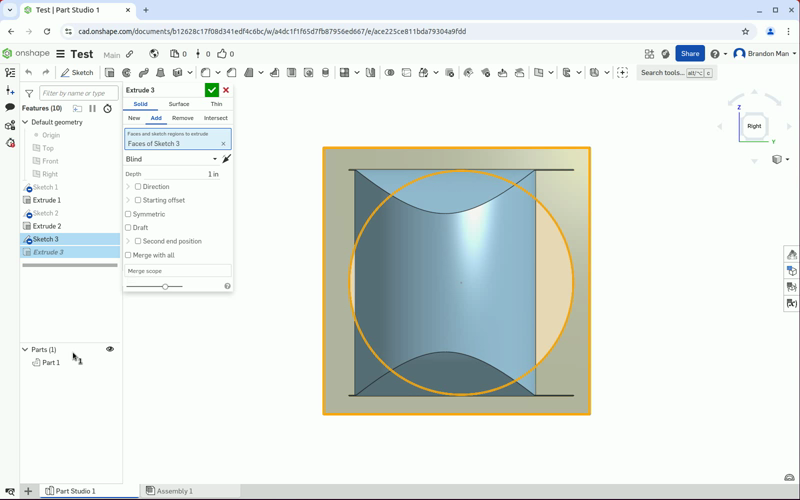
mouse_move(143, 106)
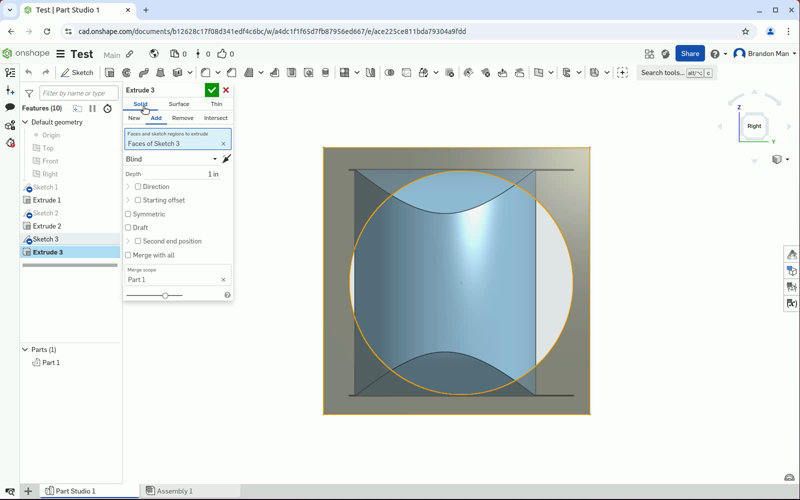
click(143, 106)
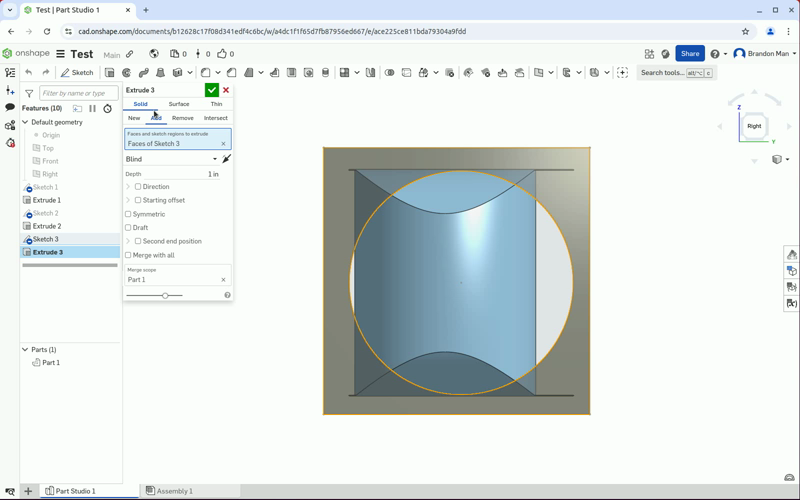
mouse_move(186, 120)
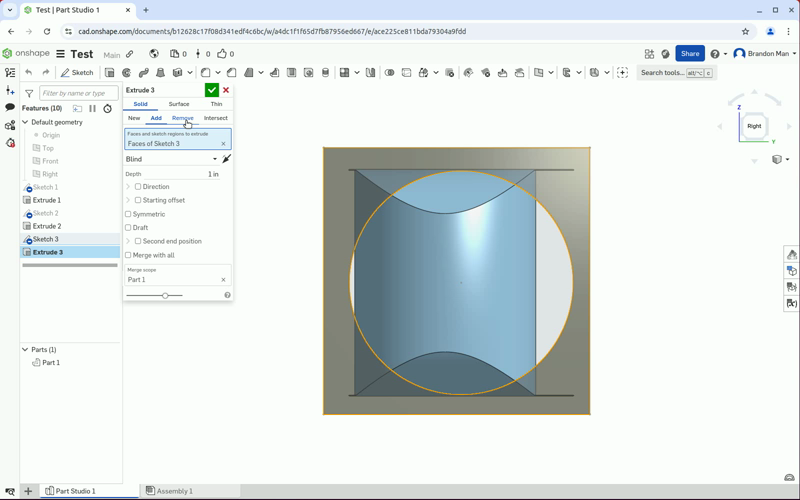
click(186, 120)
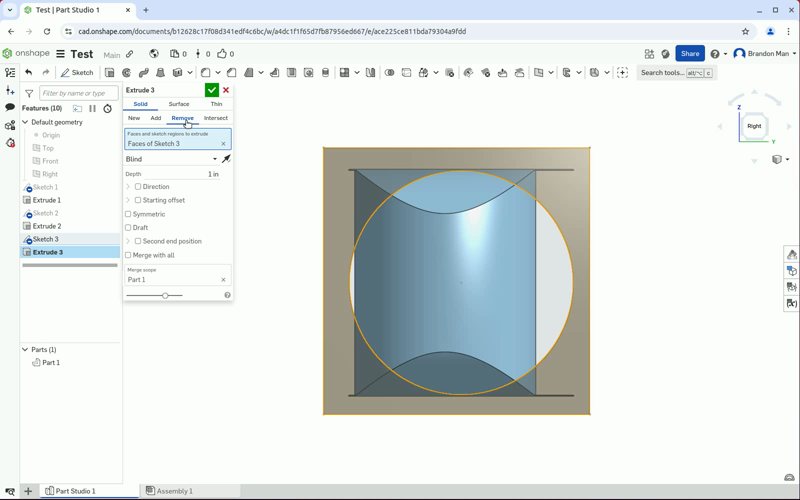
key(tab, 4)
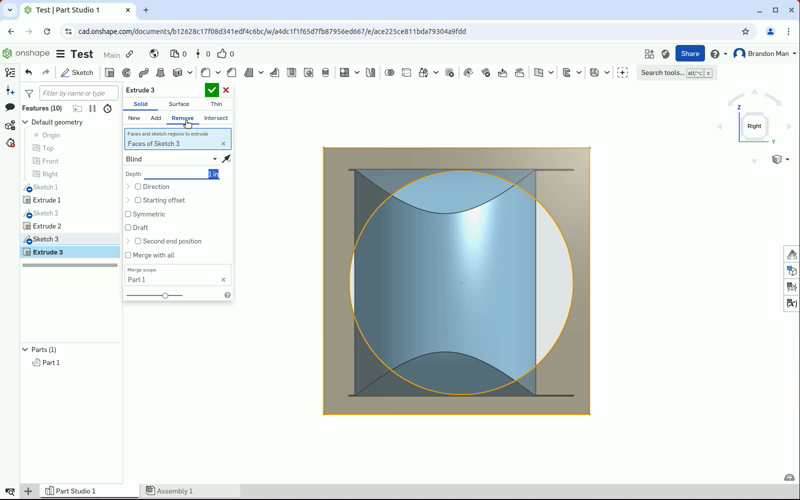
text(46.216)
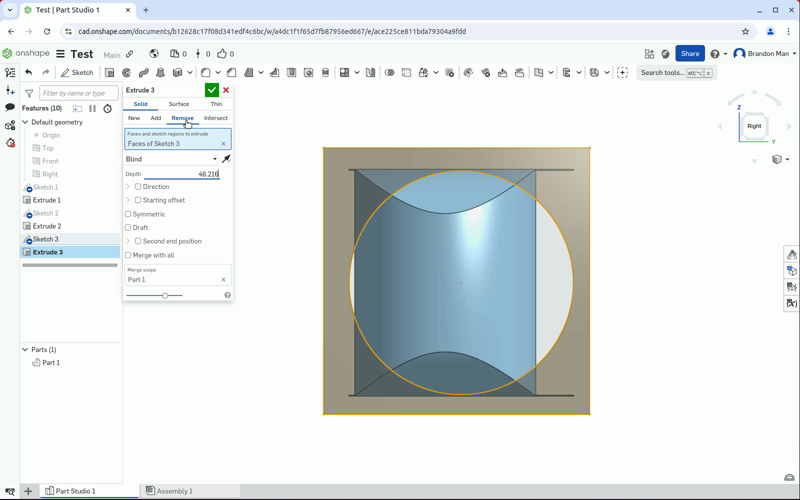
key(tab, 3)
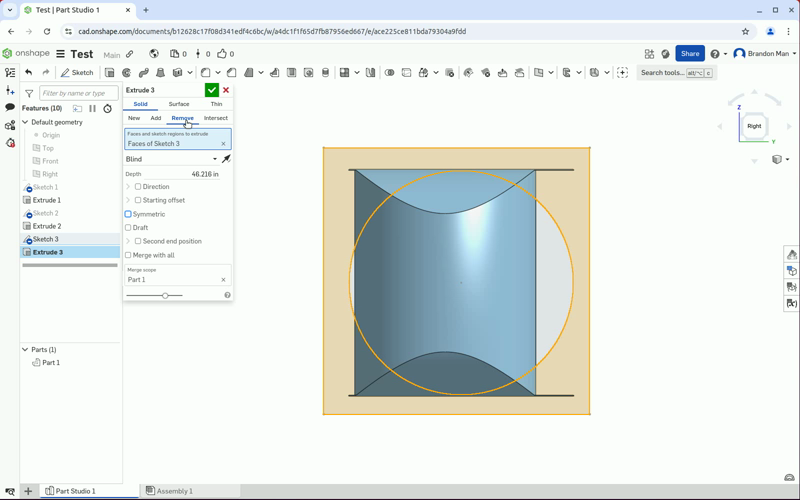
key(space)
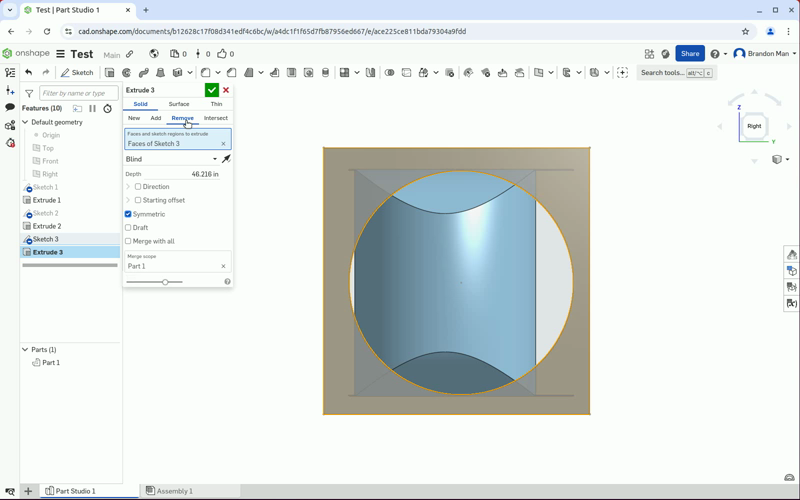
key(tab, 2)
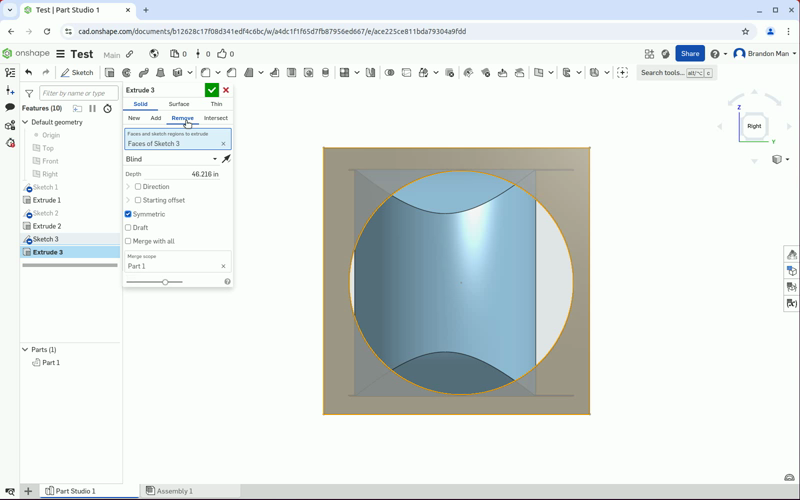
key(space)
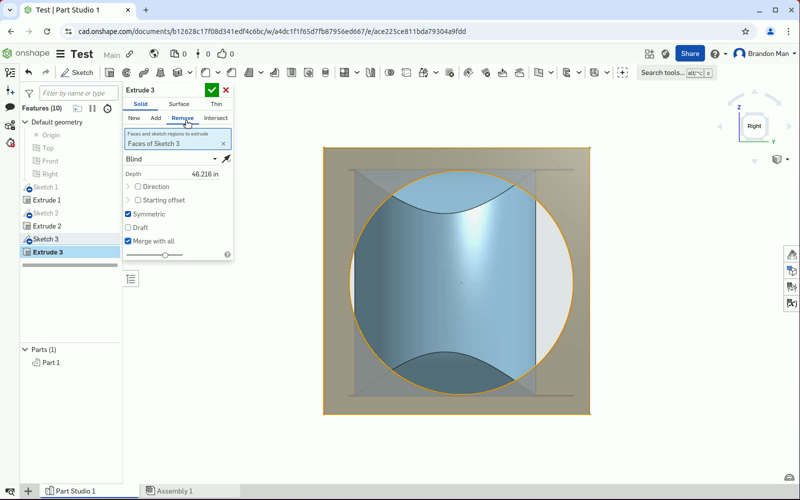
key(enter)
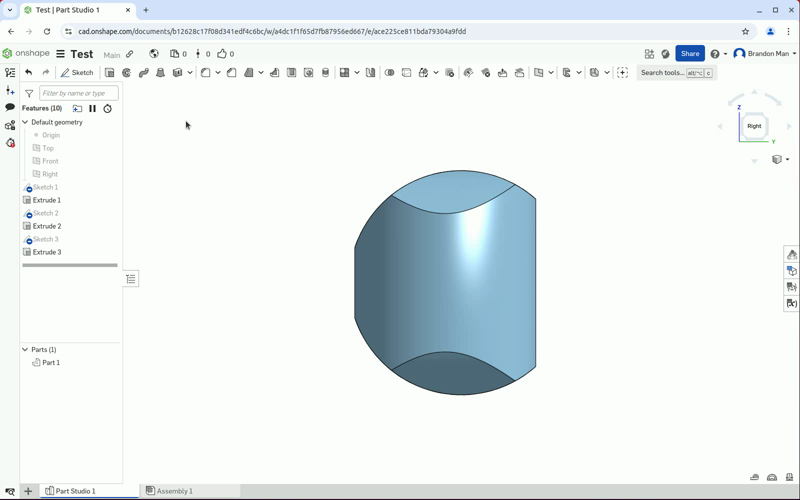
key(shift+h)
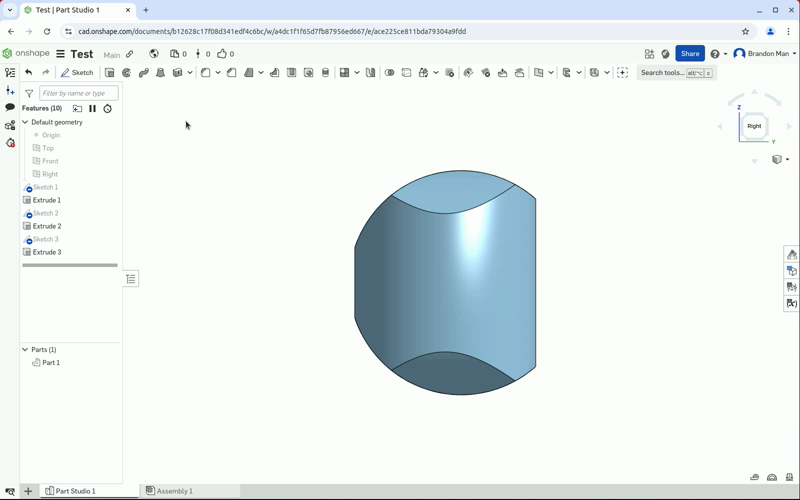
key(shift+h)
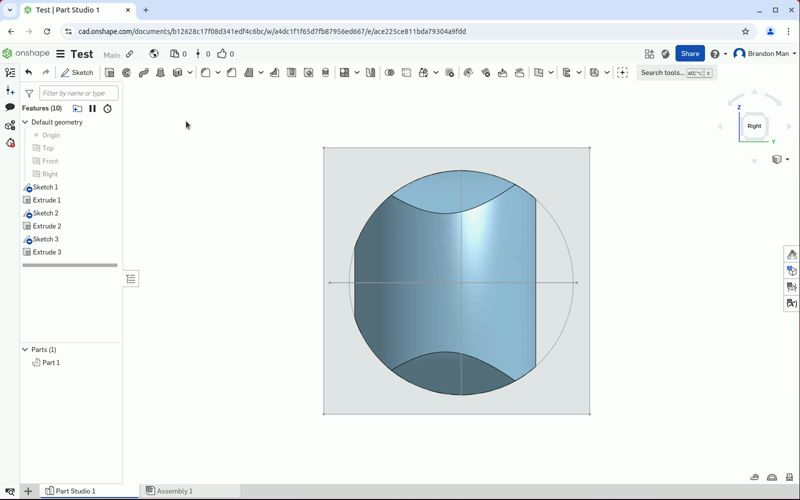
key(shift+7)
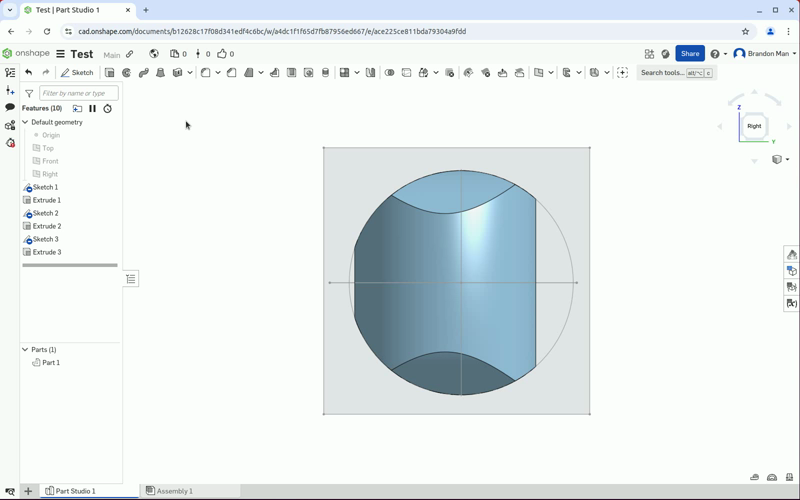
key(right, 2)
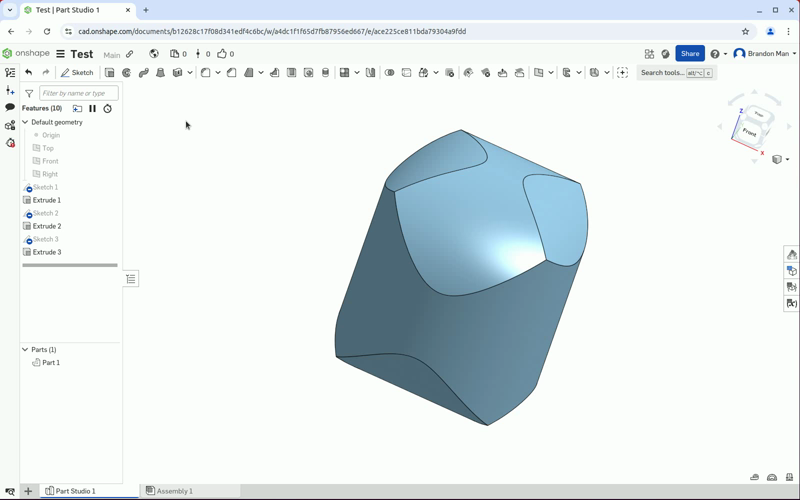
key(down, 2)
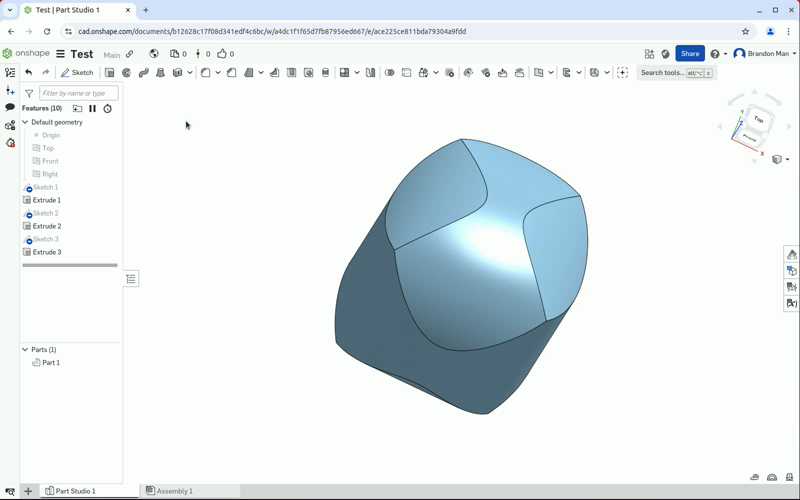
key(up, 2)
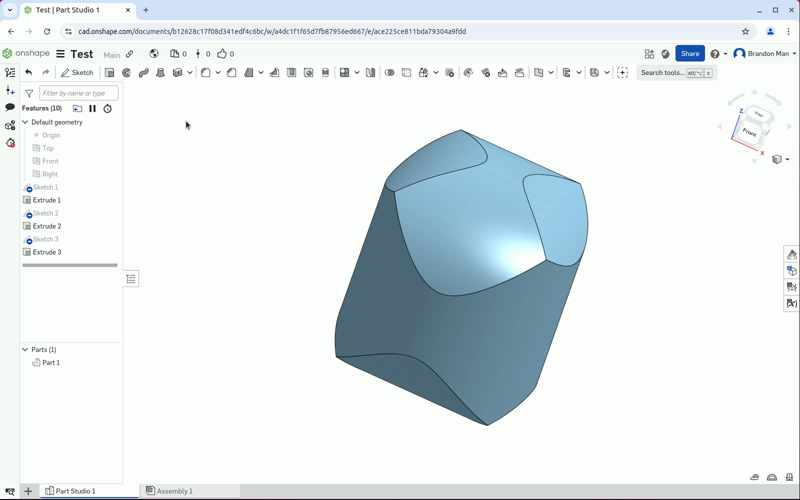
key(left, 2)
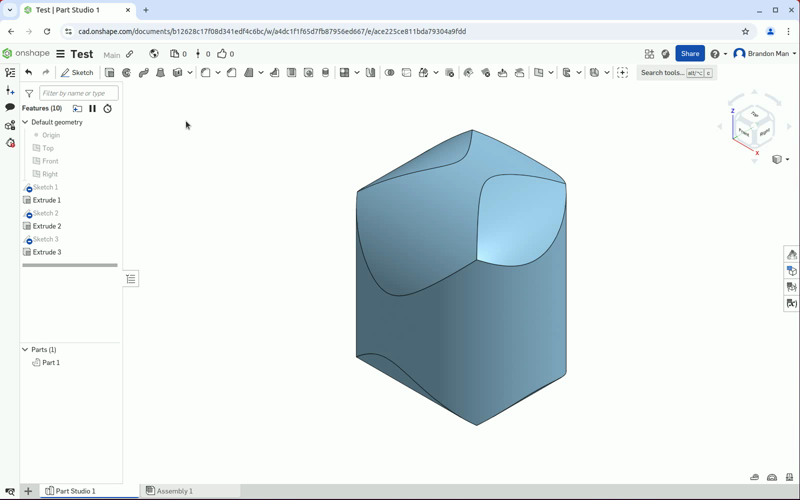
mouse_move(73, 189)
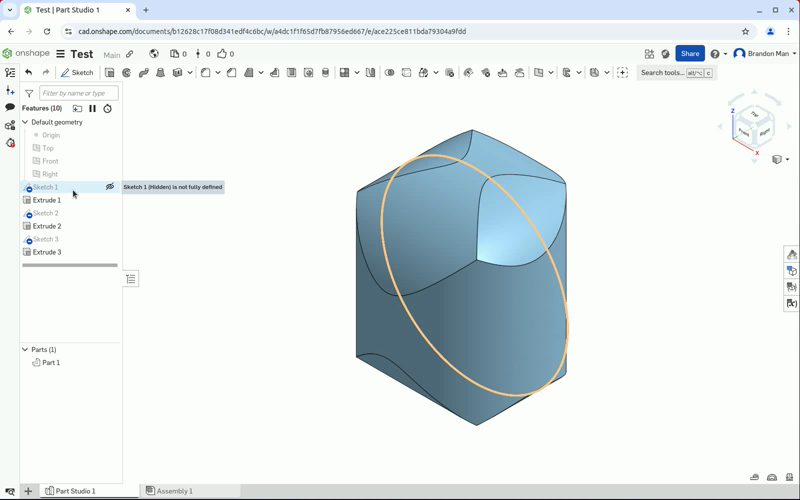
click(73, 189)